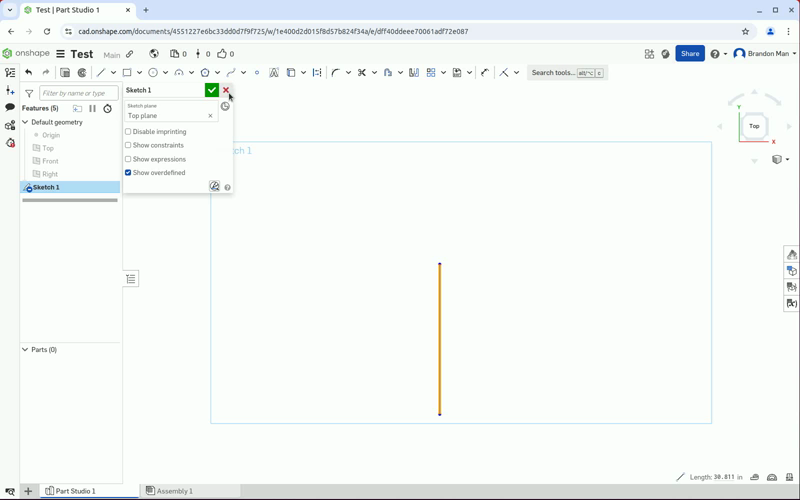
key(shift+h)
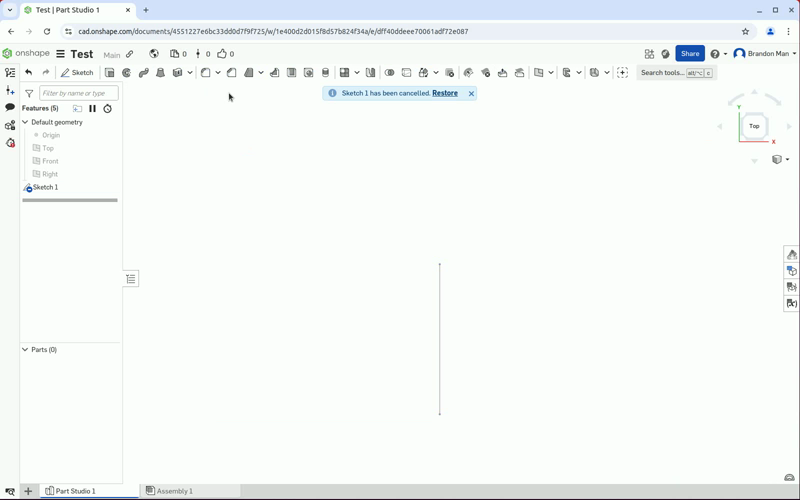
key(shift+s)
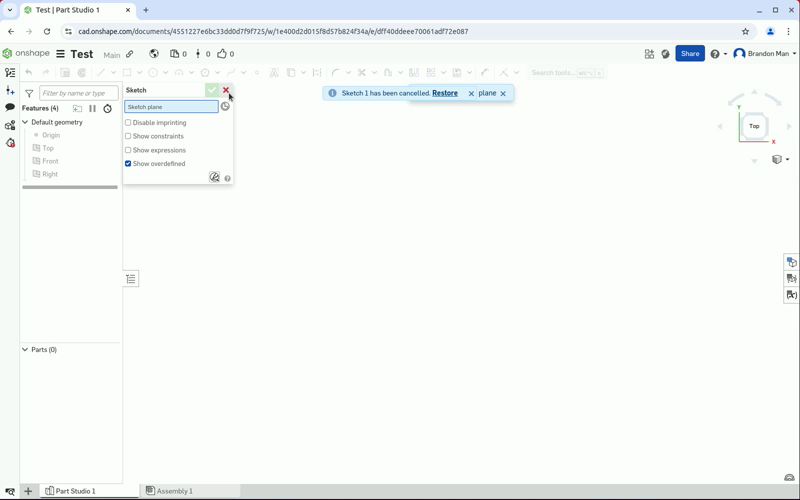
mouse_move(73, 150)
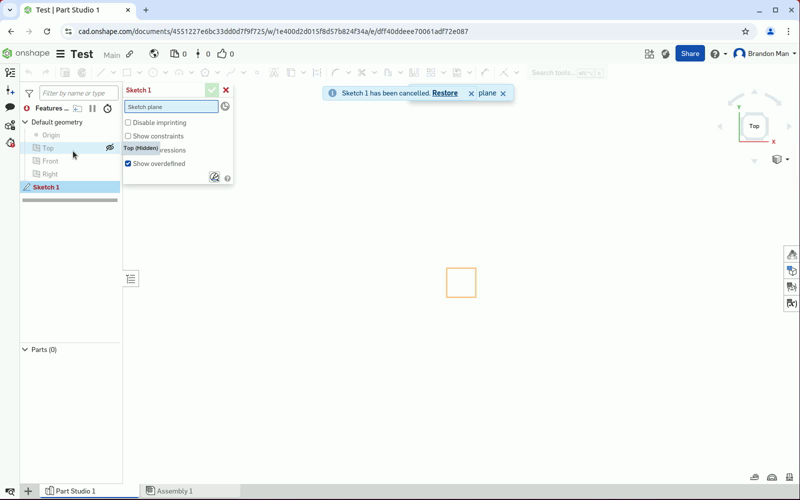
click(73, 150)
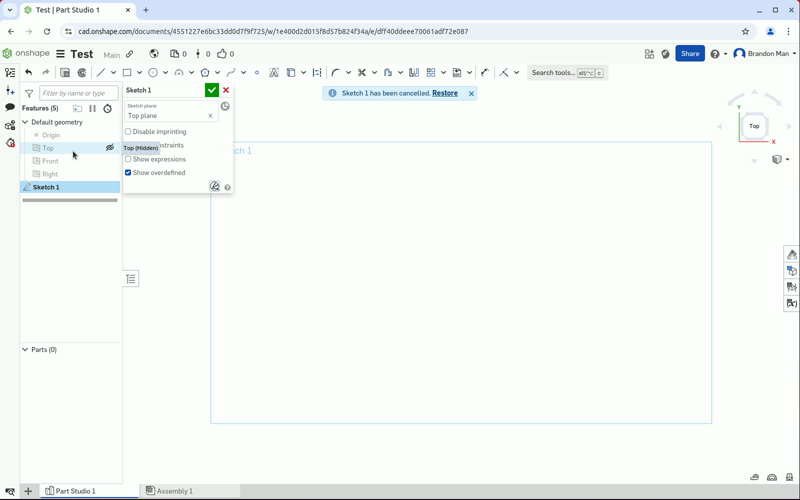
mouse_move(73, 352)
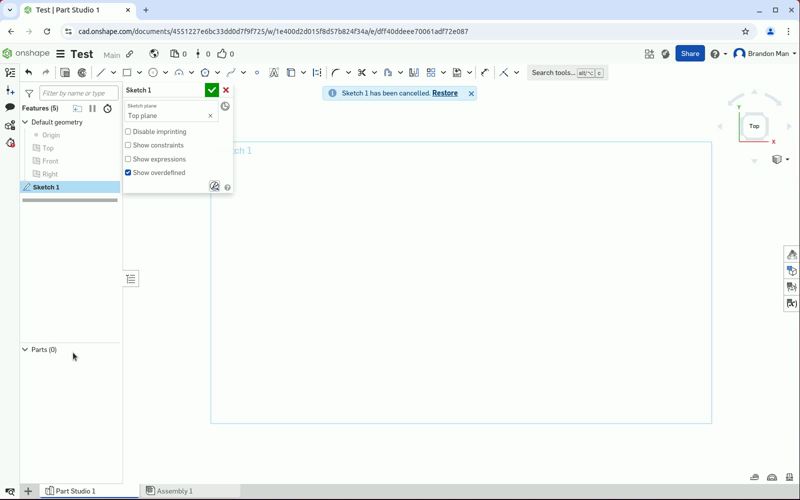
key(y)
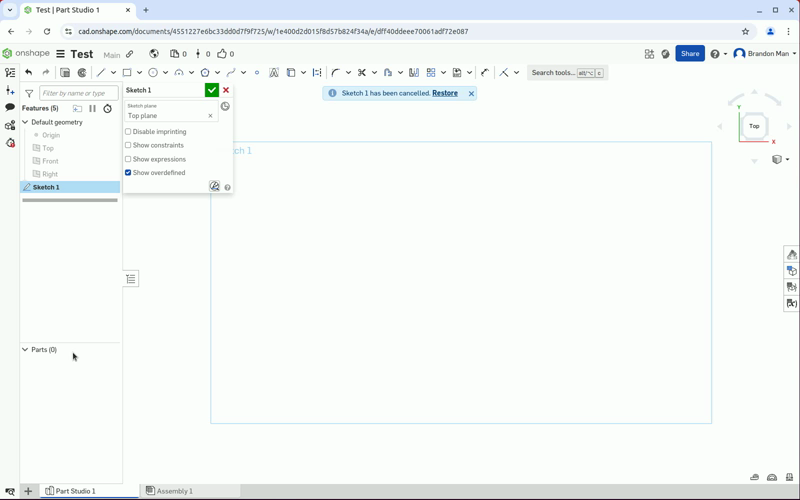
key(l)
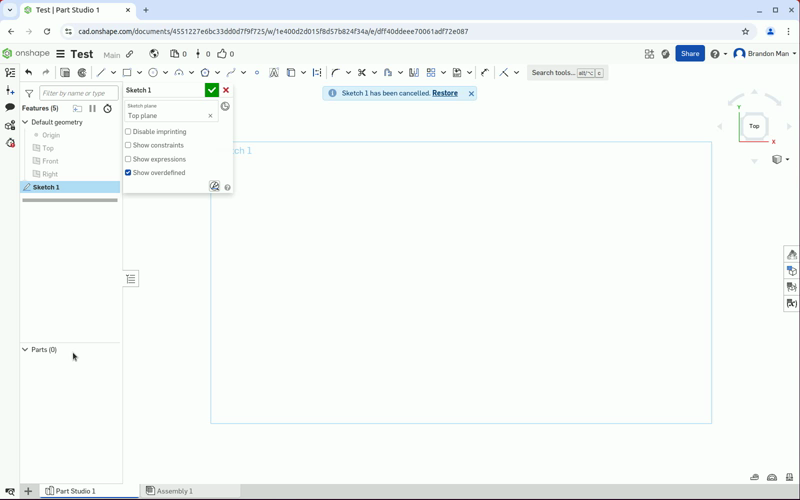
key_down(shift)
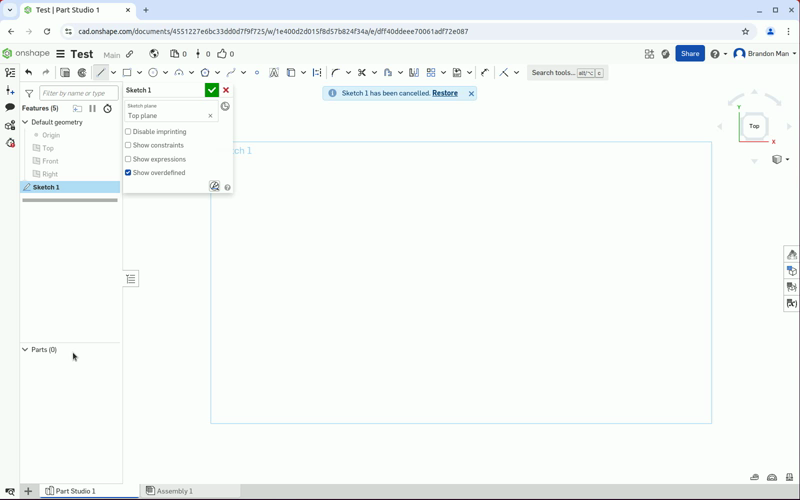
mouse_move(460, 282)
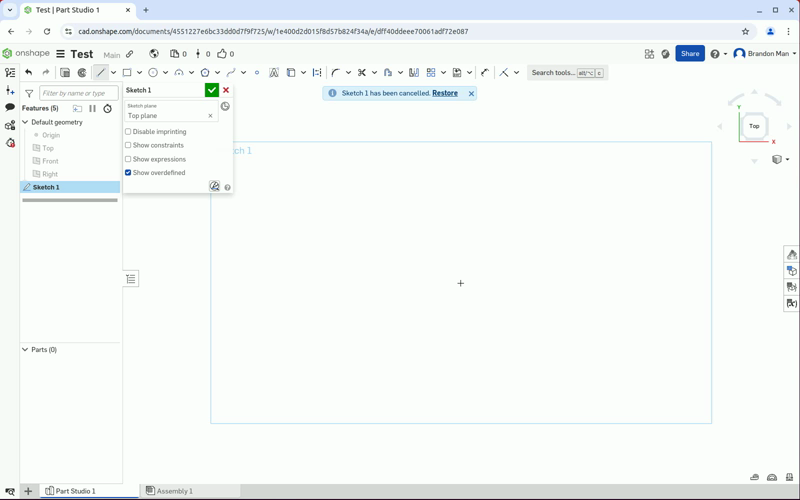
click(460, 282)
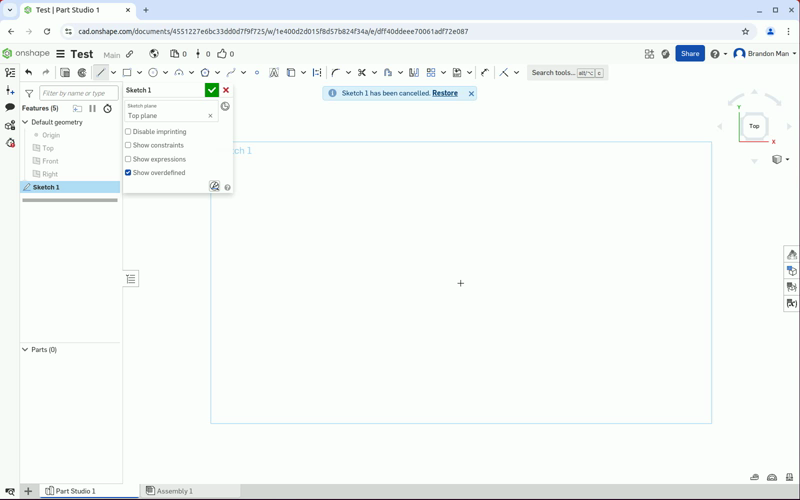
key_up(shift)
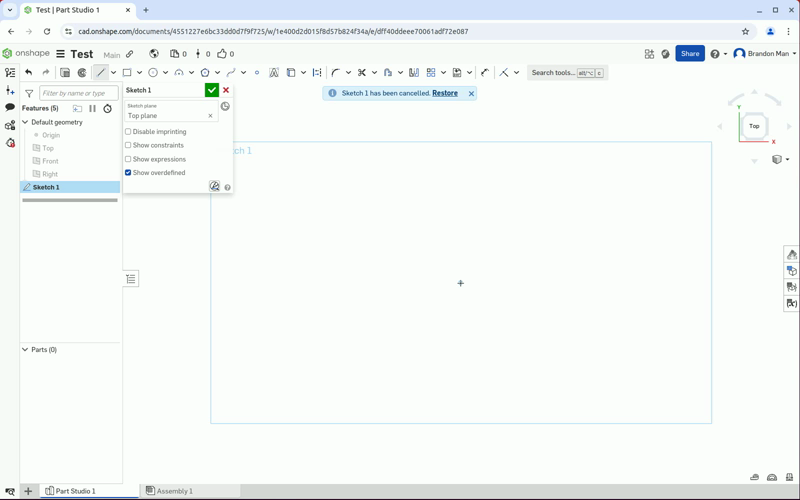
key_down(shift)
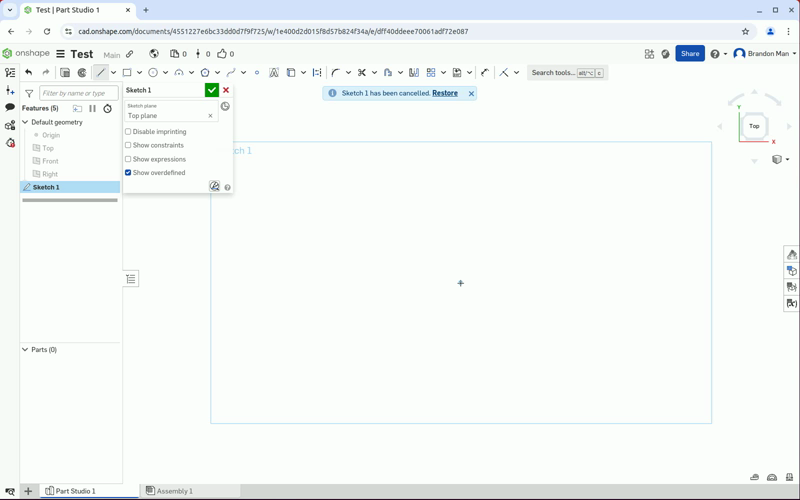
mouse_move(490, 282)
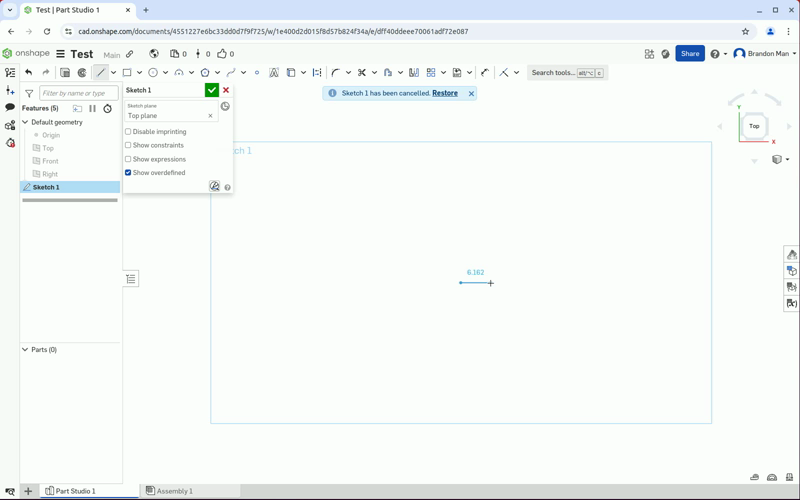
mouse_move(498, 282)
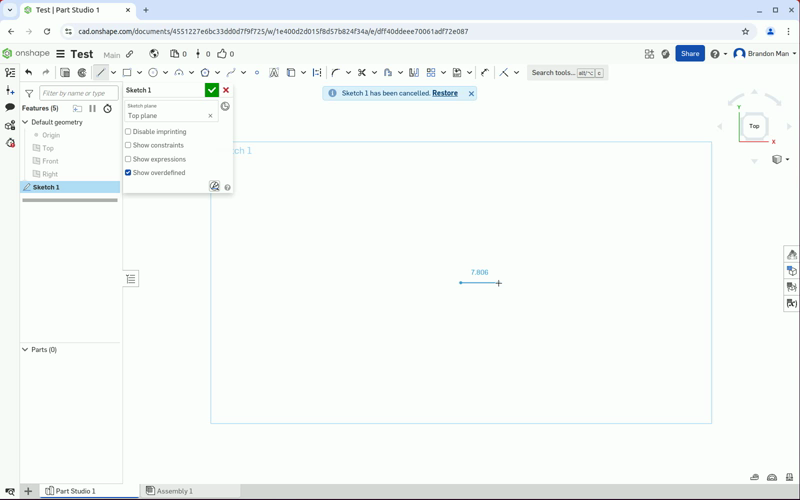
click(498, 282)
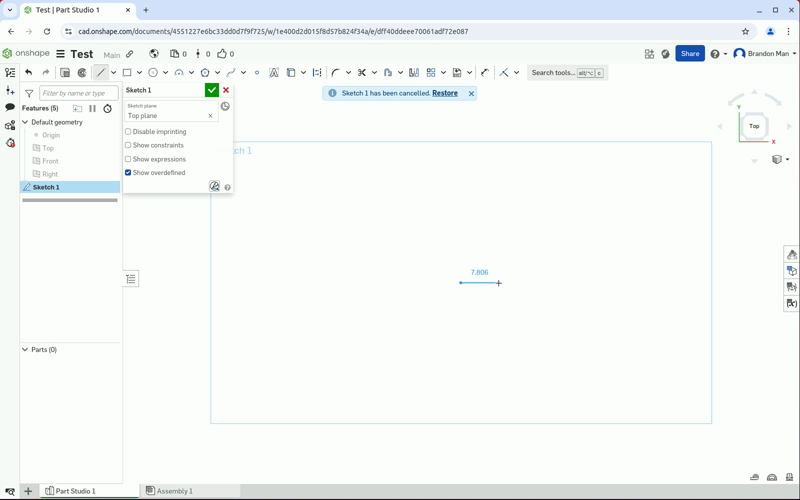
key_up(shift)
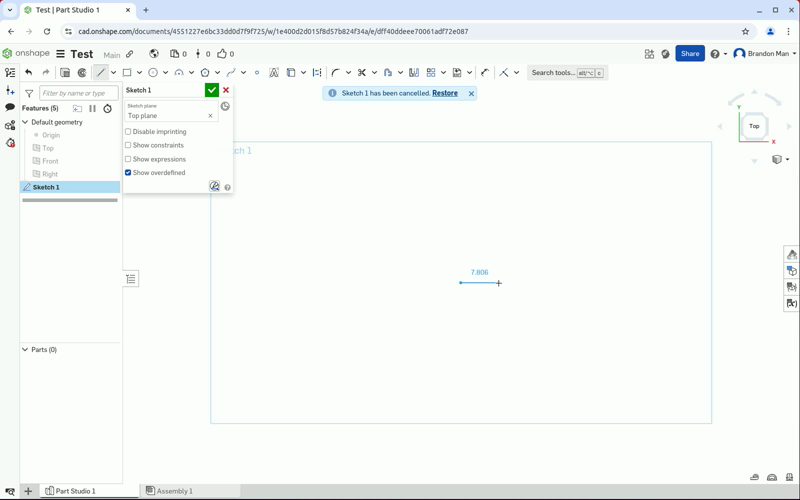
key_down(shift)
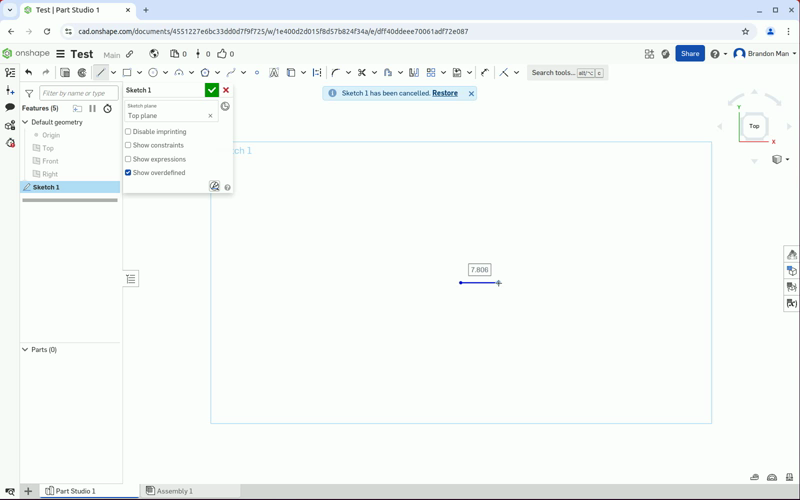
mouse_move(498, 208)
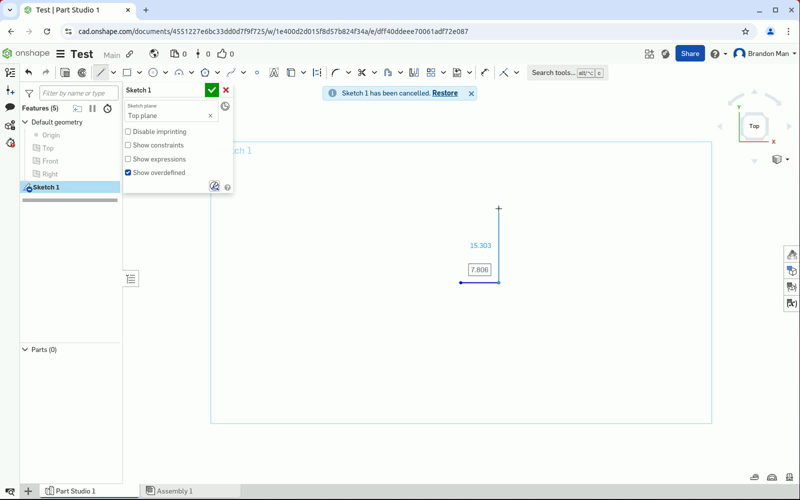
click(498, 208)
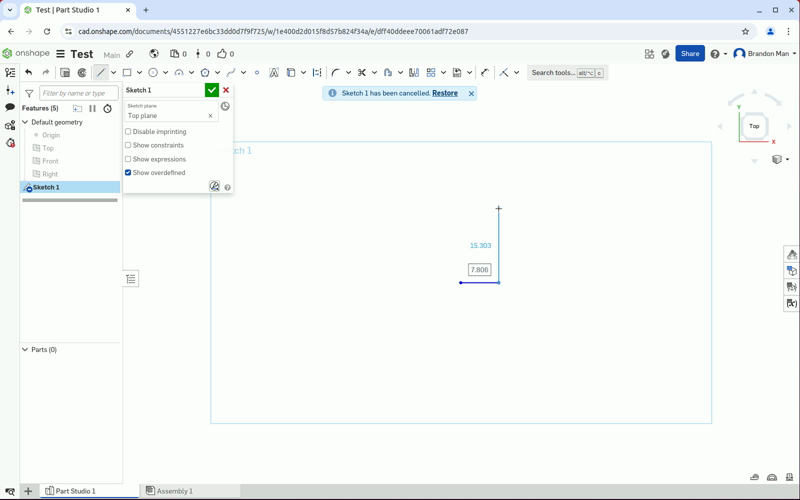
key_up(shift)
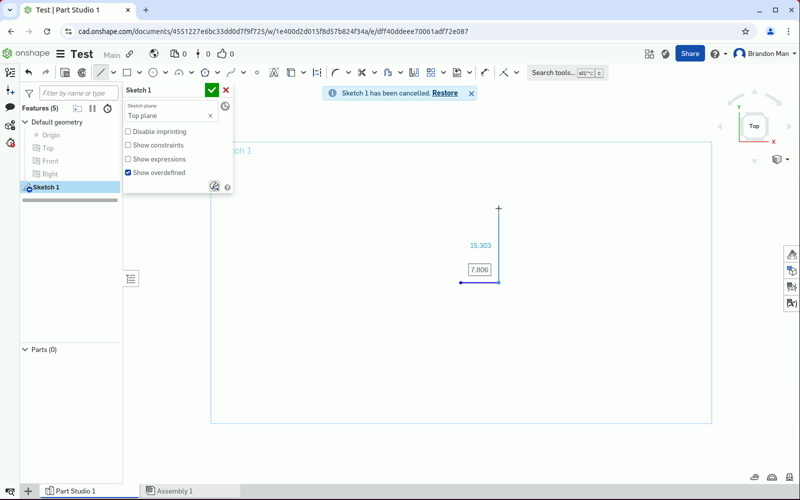
key_down(shift)
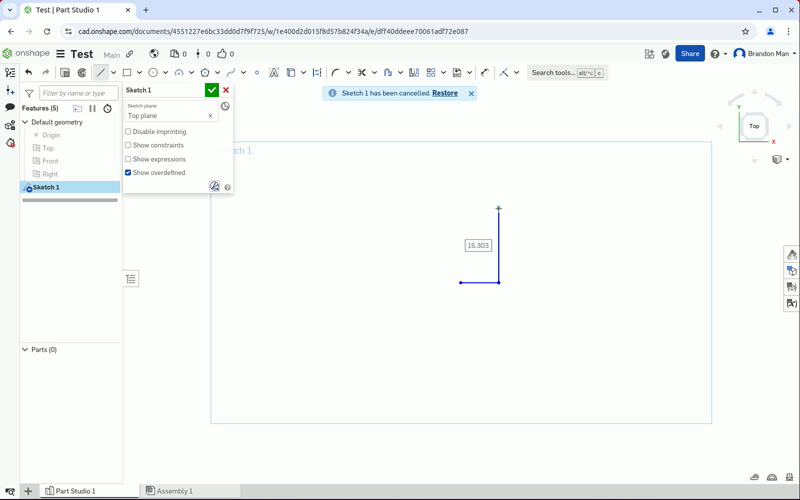
mouse_move(573, 208)
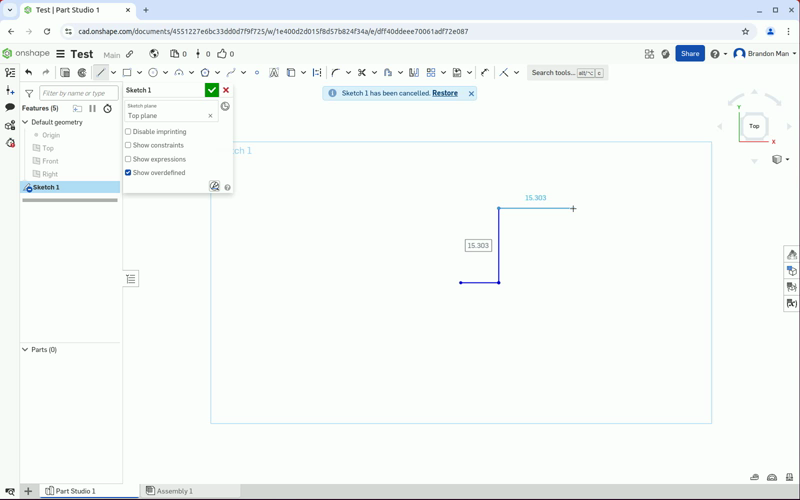
click(573, 208)
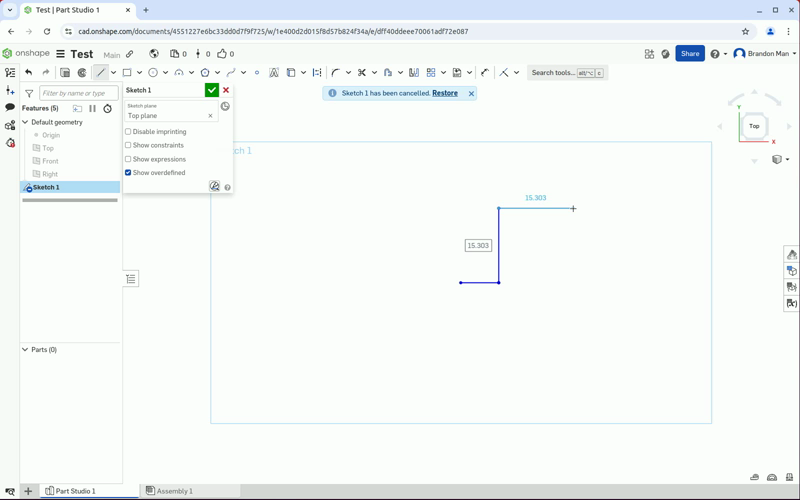
key_up(shift)
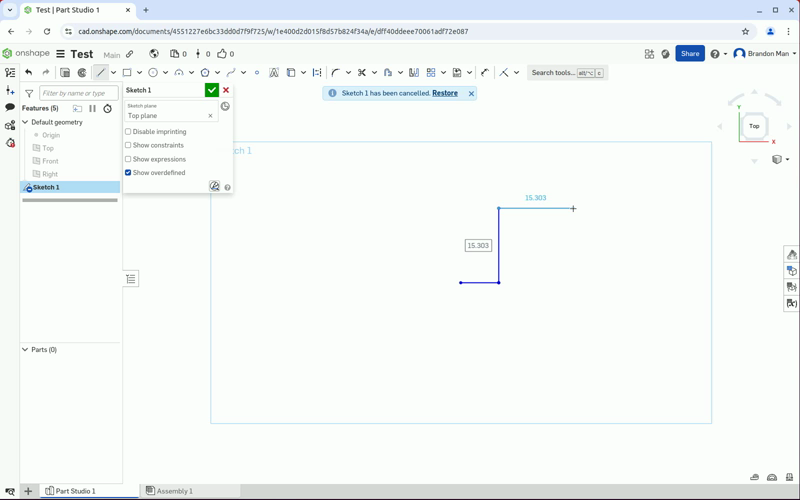
key_down(shift)
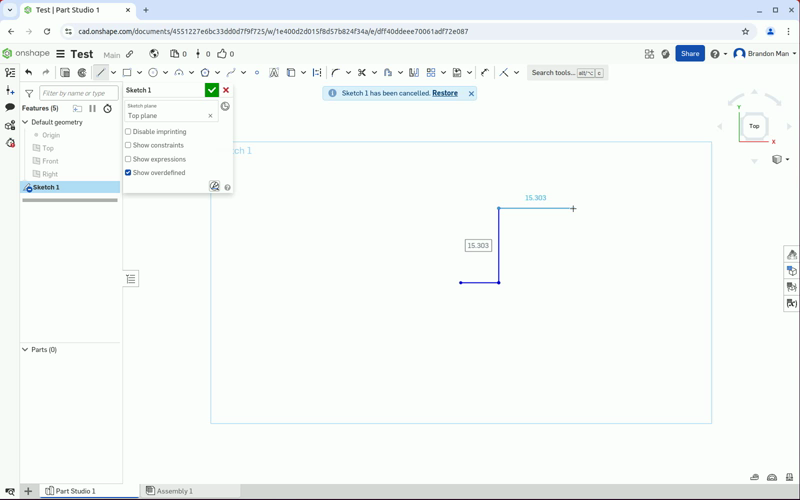
mouse_move(589, 208)
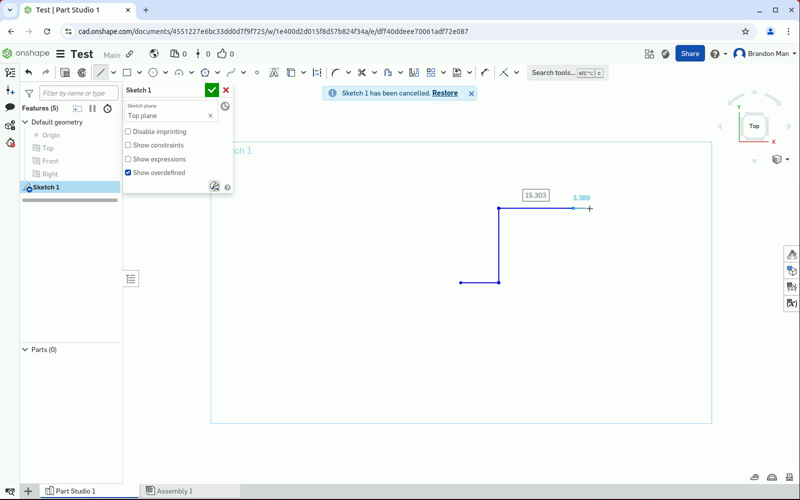
mouse_move(573, 170)
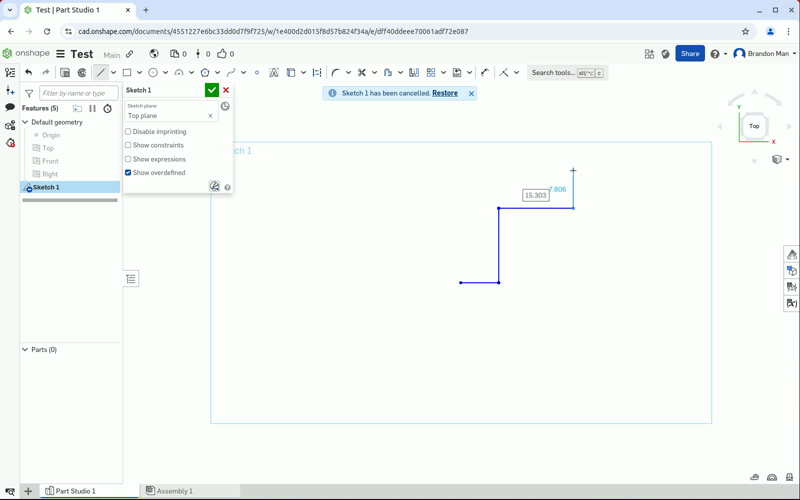
click(573, 170)
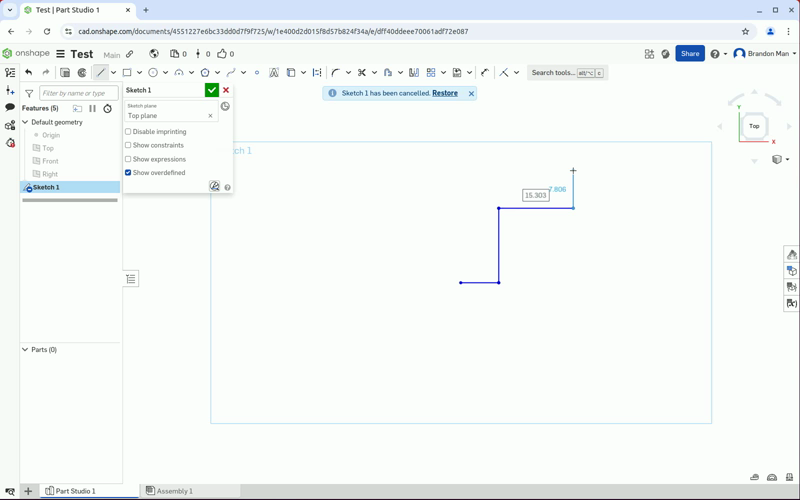
key_up(shift)
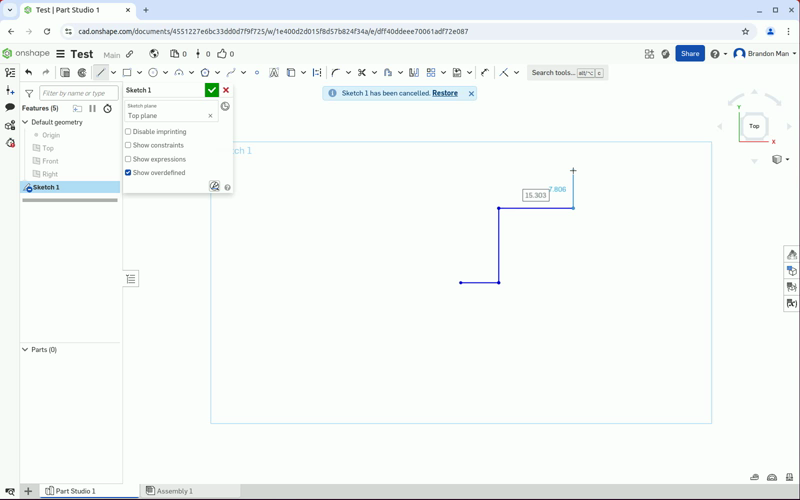
key_down(shift)
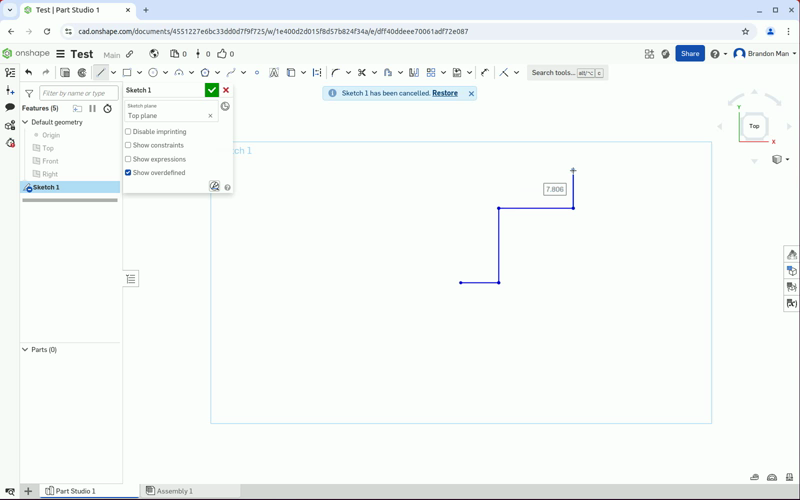
mouse_move(460, 170)
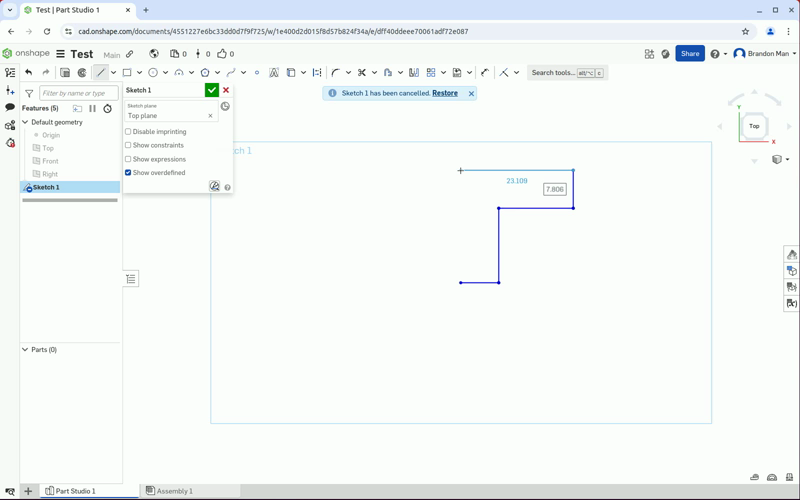
click(460, 170)
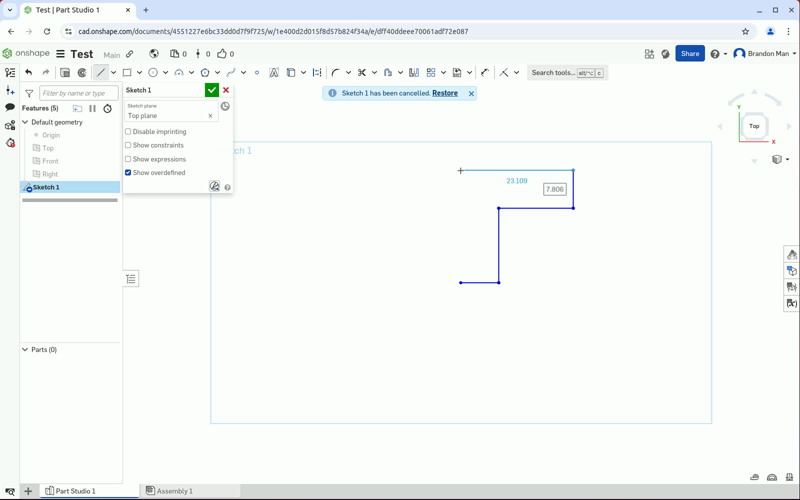
key_up(shift)
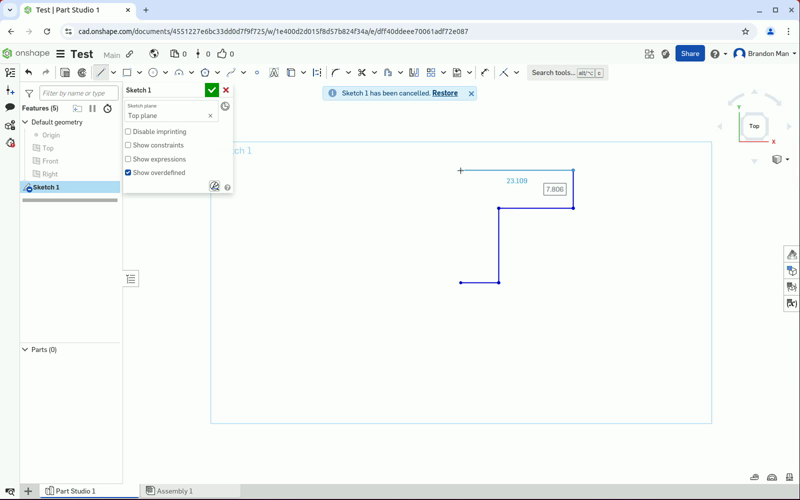
key_down(shift)
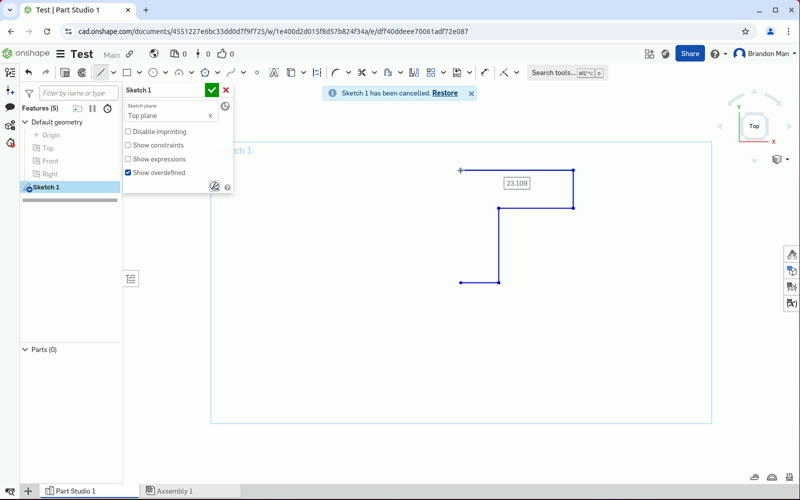
mouse_move(460, 282)
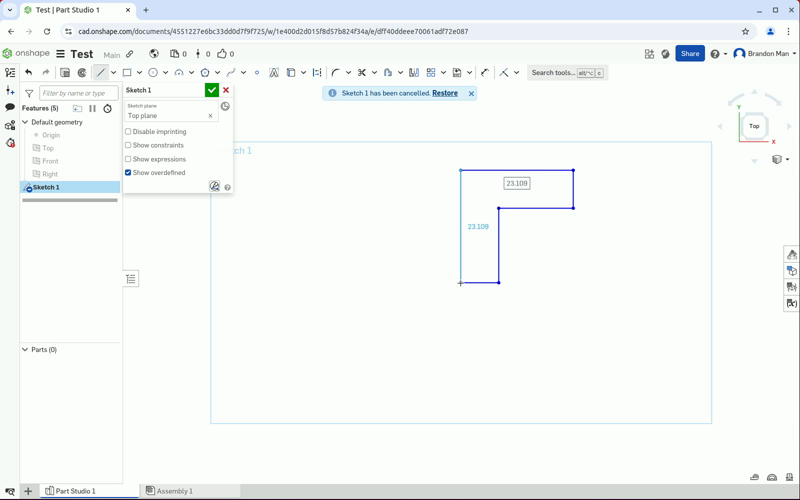
key_up(shift)
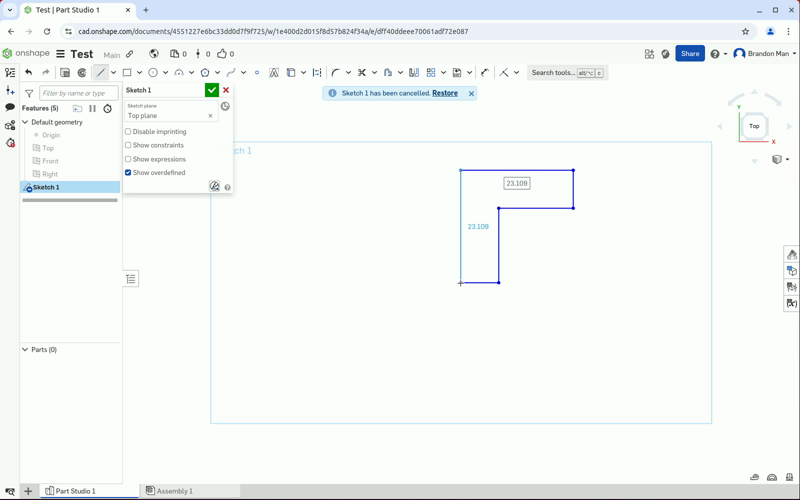
click(460, 282)
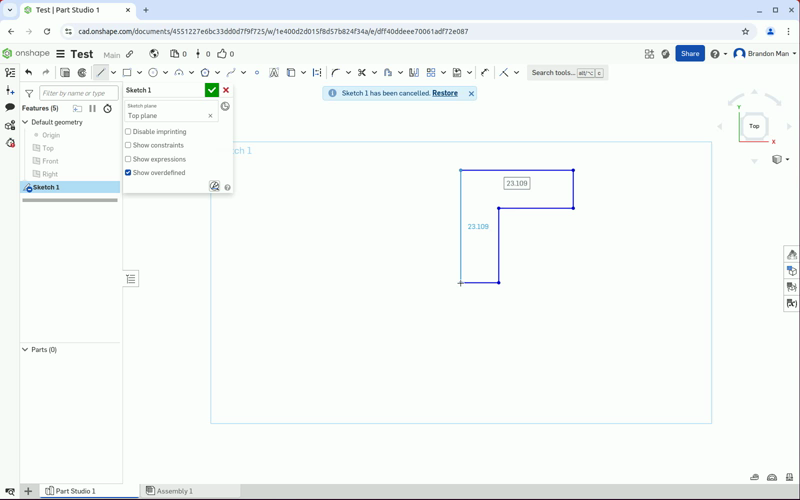
key(esc)
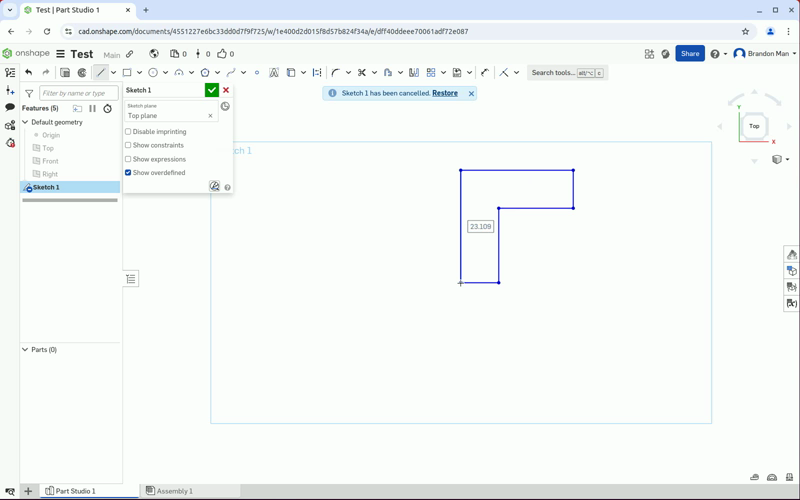
mouse_move(494, 200)
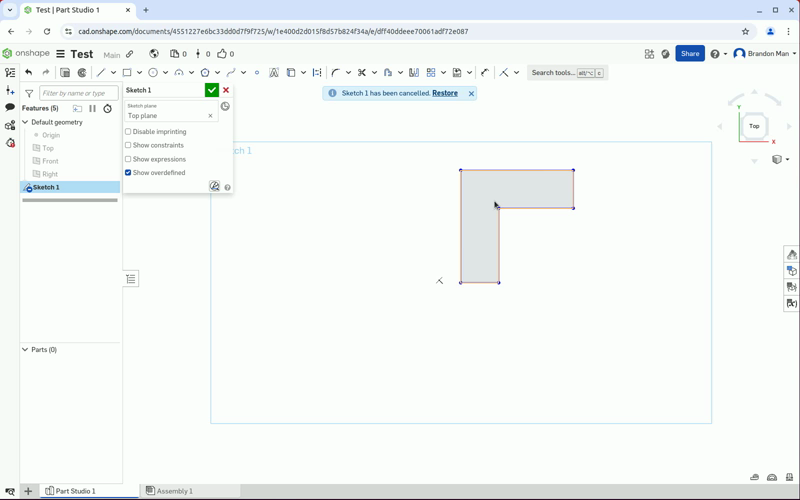
click(494, 200)
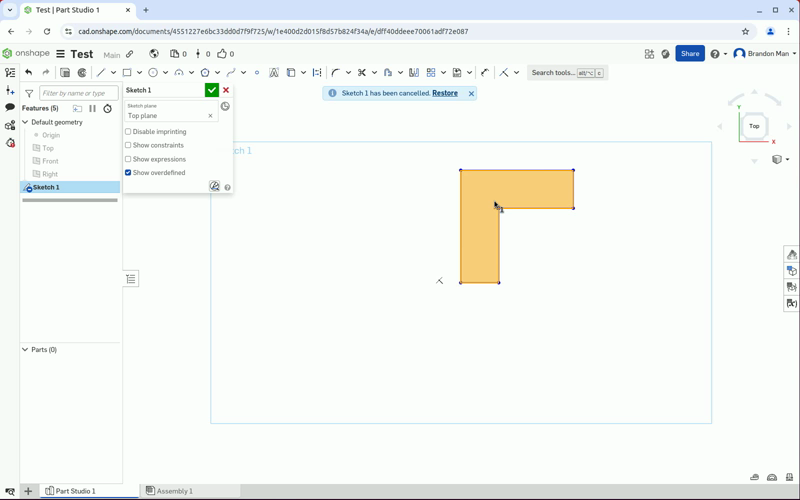
mouse_move(73, 352)
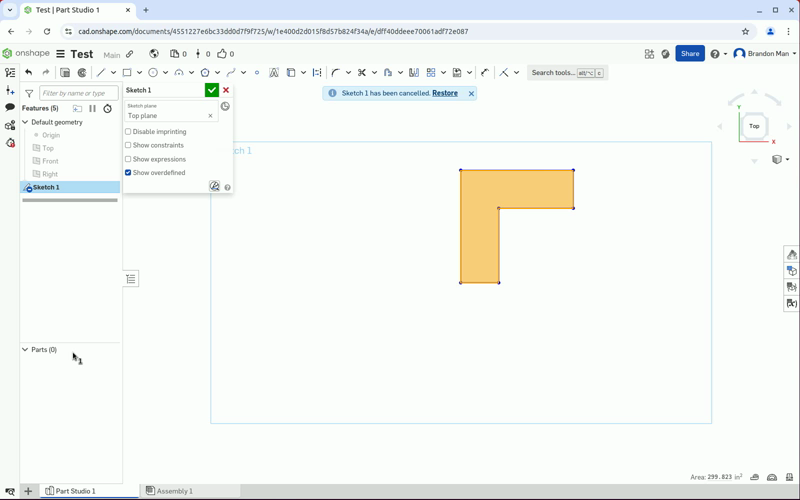
key(shift+y)
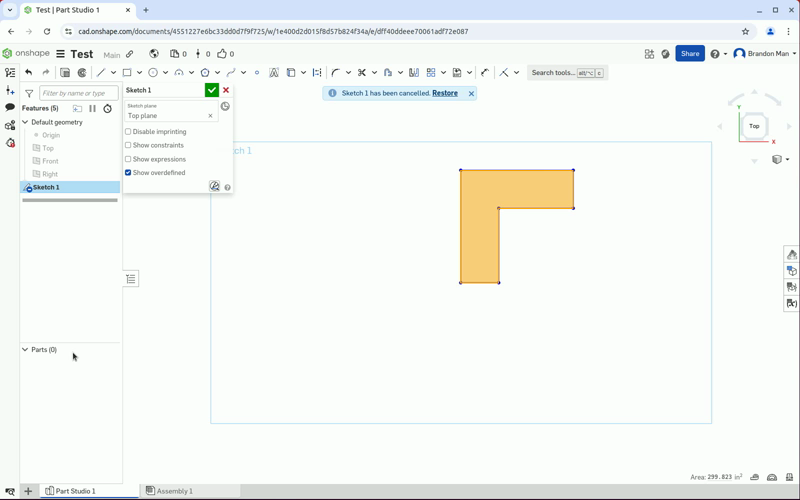
key(shift+e)
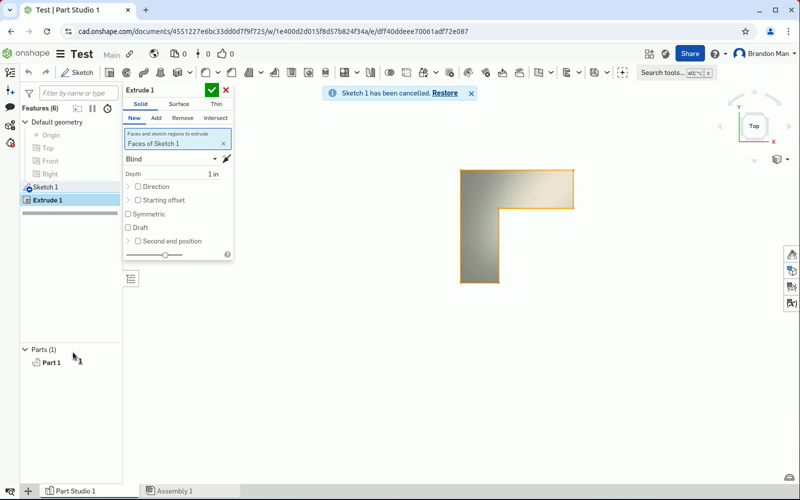
mouse_move(143, 106)
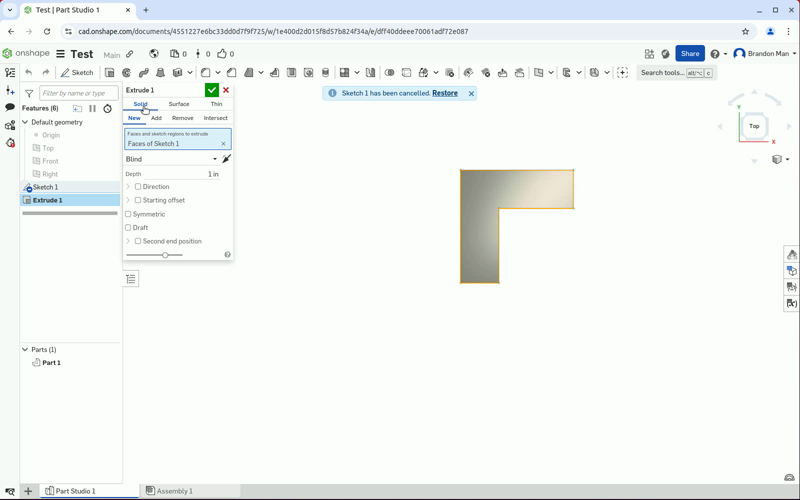
click(143, 106)
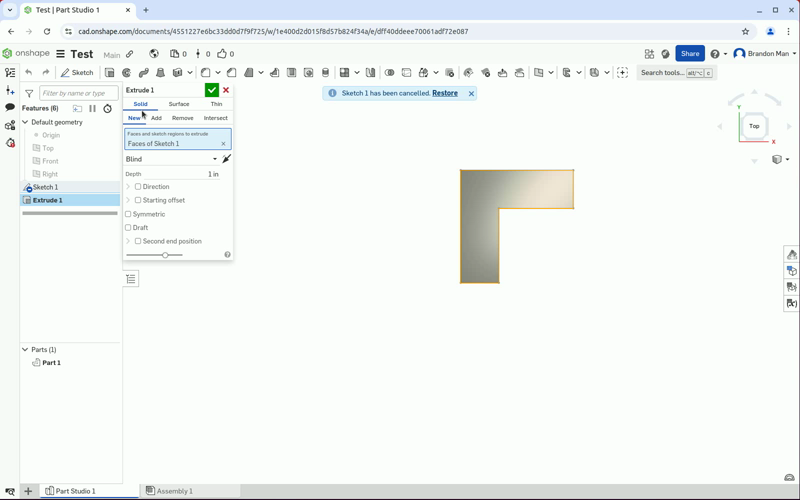
mouse_move(137, 120)
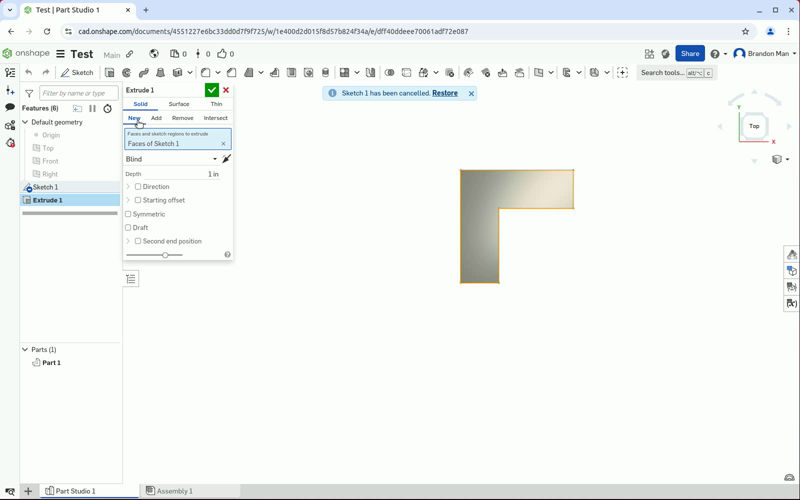
click(137, 120)
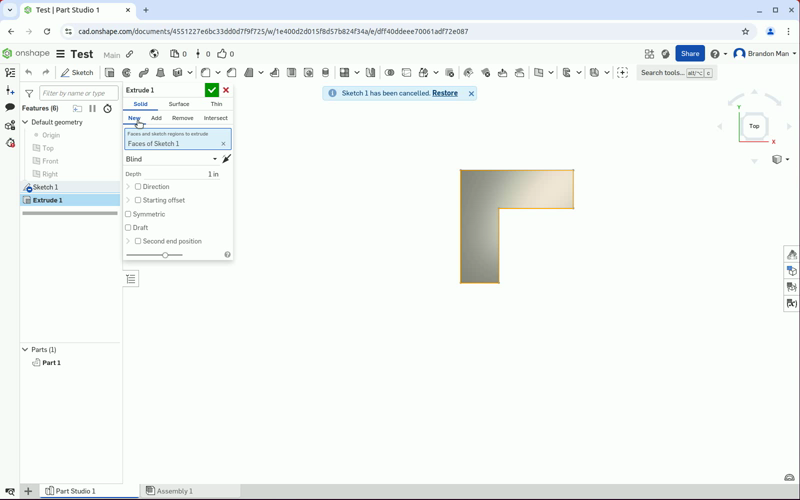
key(tab, 4)
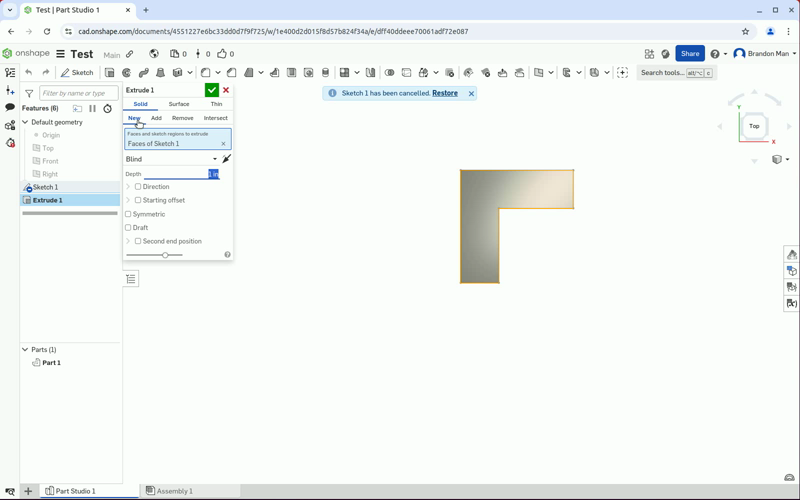
text(7.703)
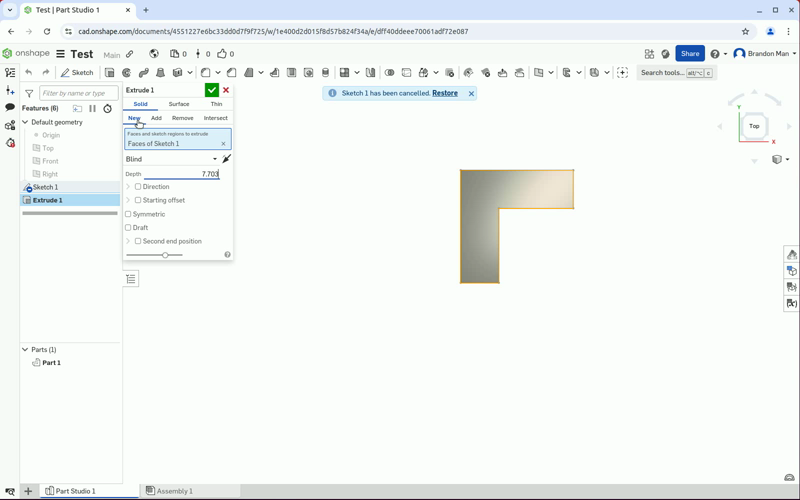
key(enter)
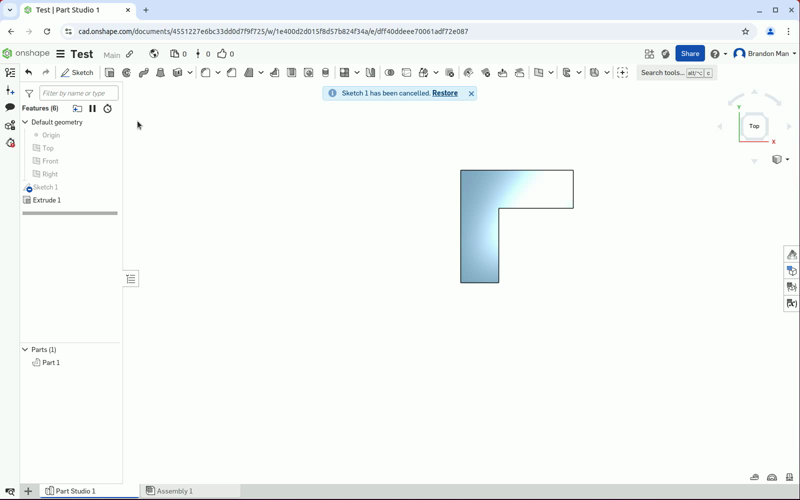
key(shift+h)
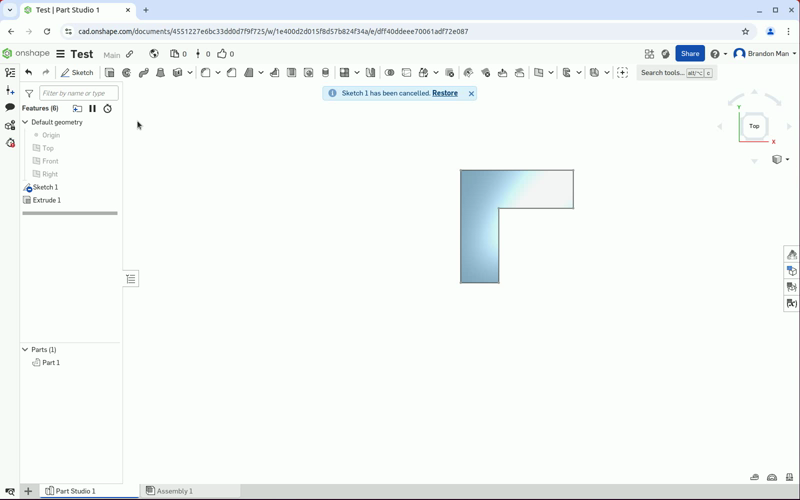
key(shift+h)
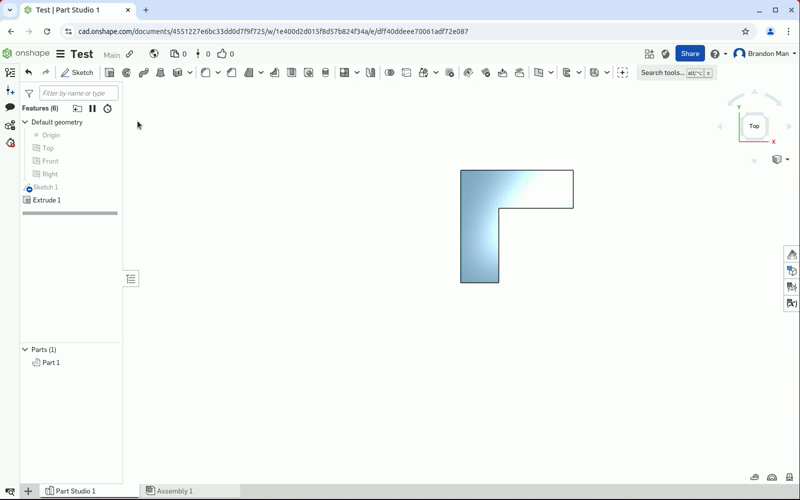
mouse_move(73, 189)
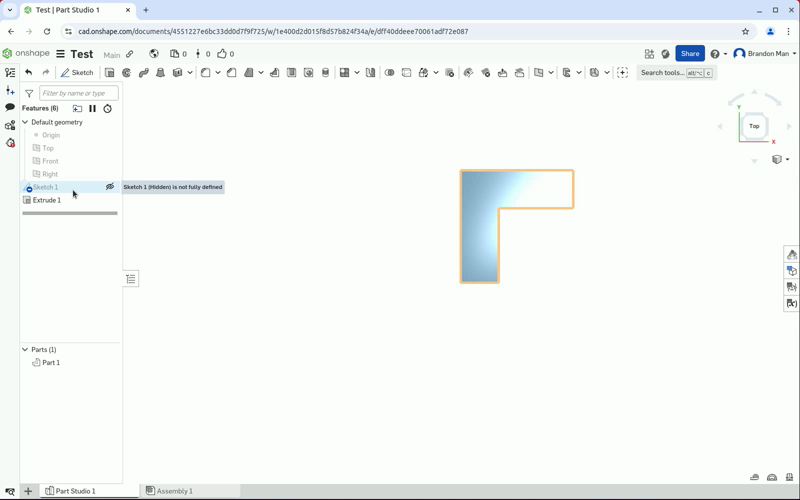
click(73, 189)
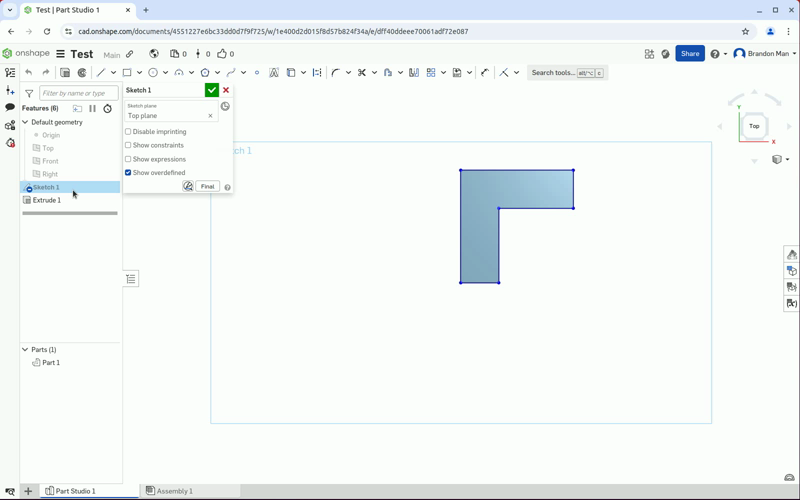
mouse_move(229, 92)
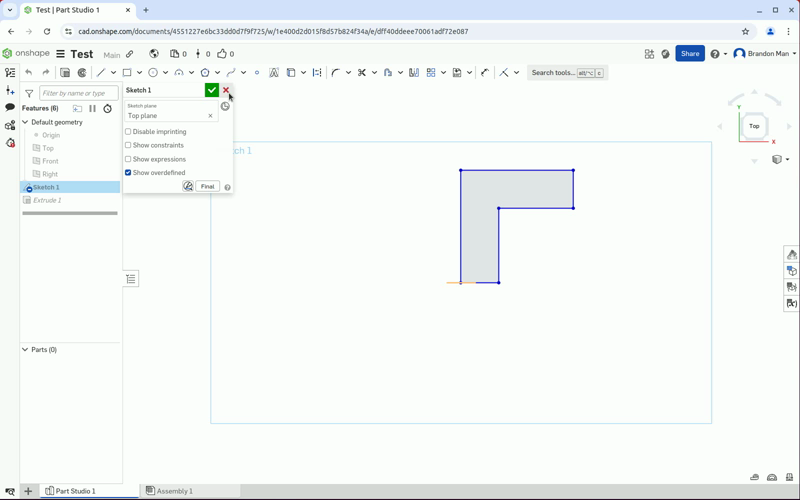
click(229, 92)
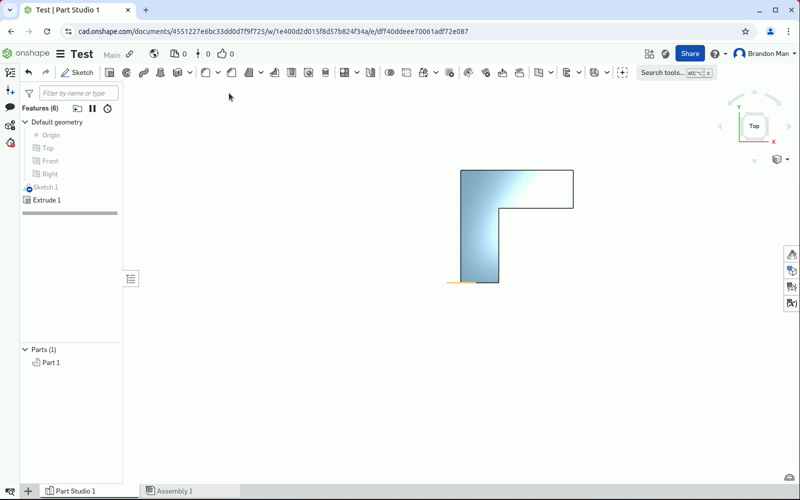
mouse_move(541, 75)
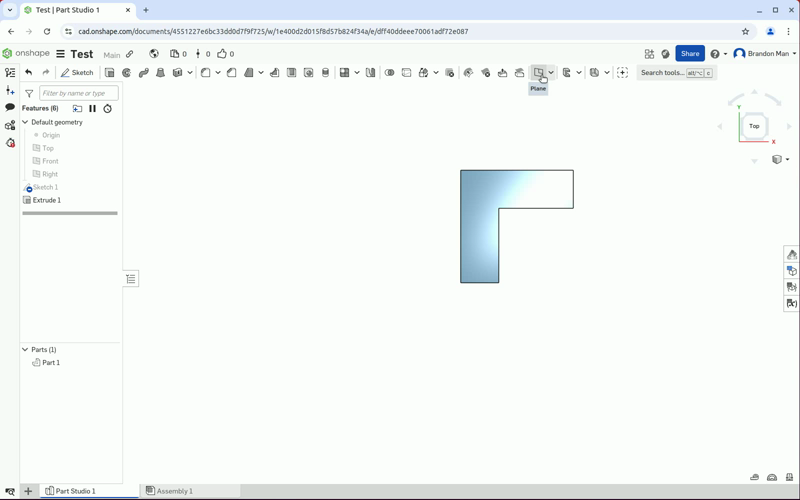
click(541, 75)
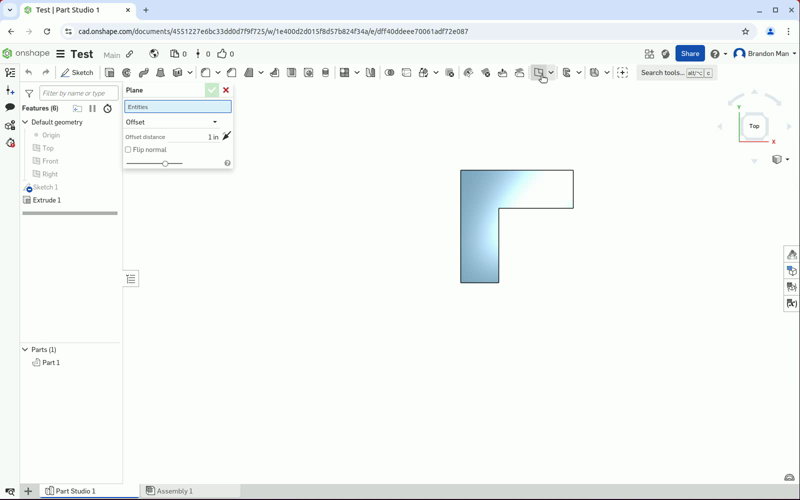
mouse_move(73, 150)
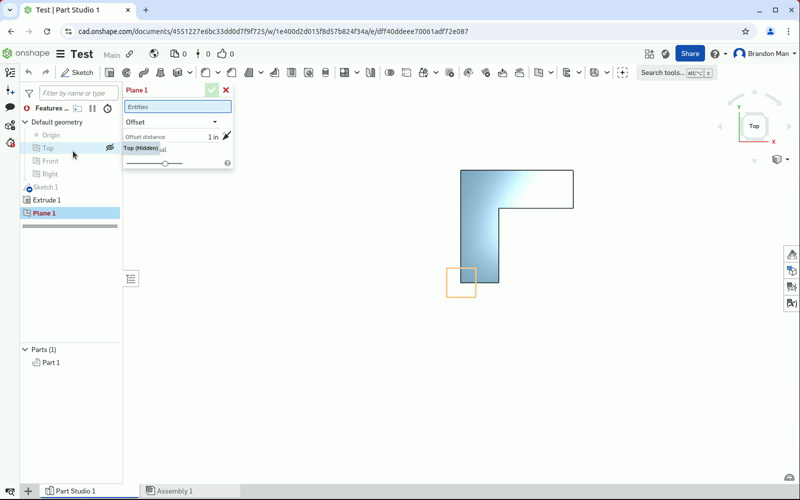
click(73, 150)
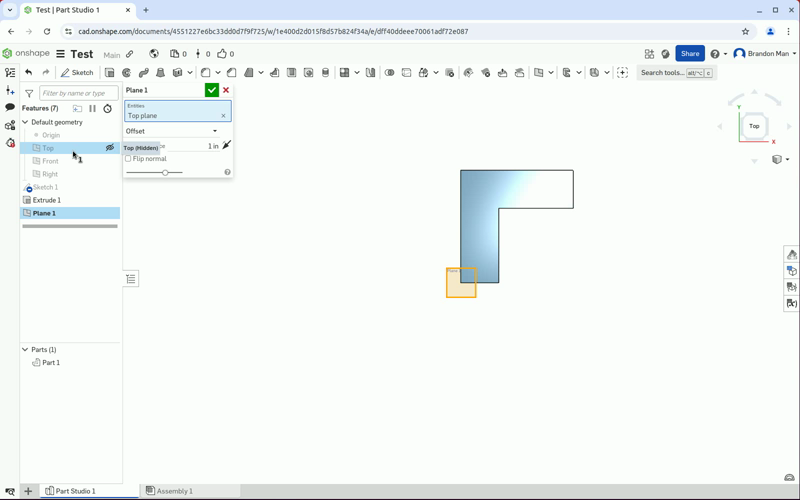
key(tab, 2)
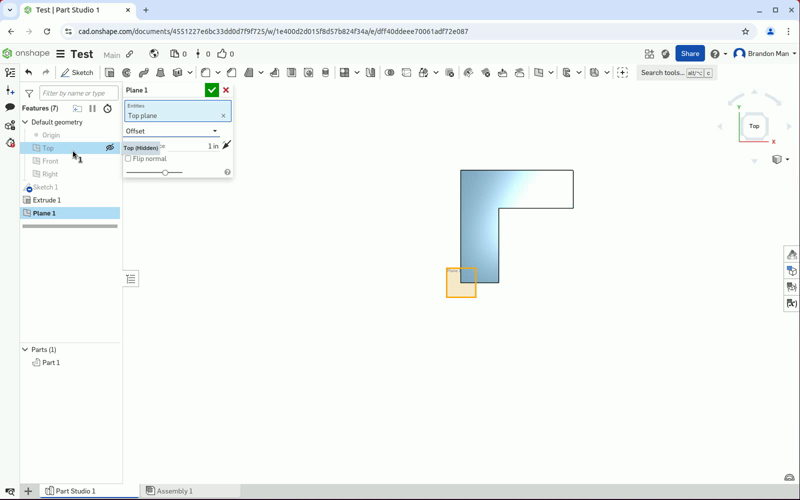
text(7.703)
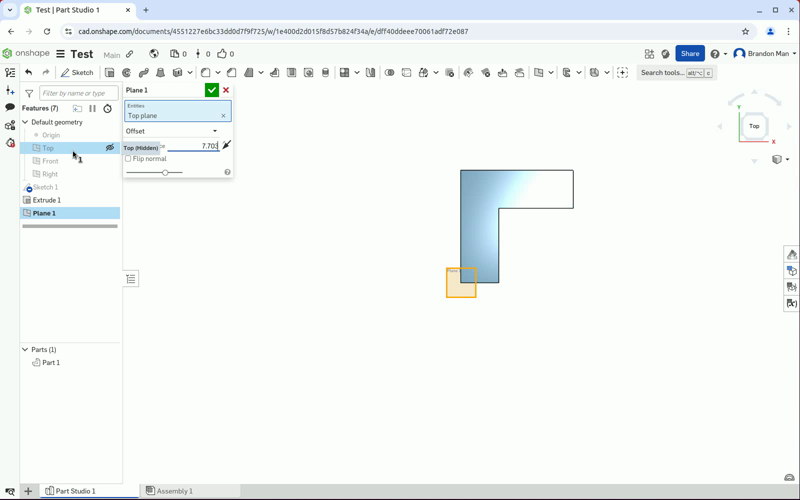
key(enter, 2)
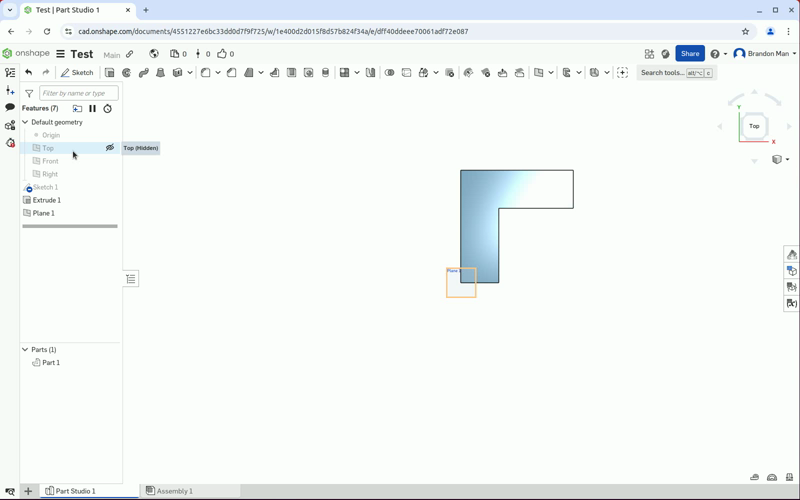
key(shift+s)
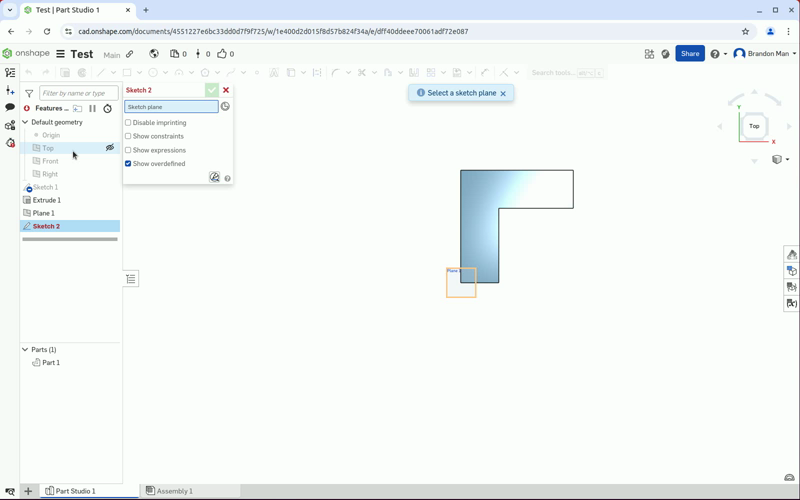
mouse_move(73, 215)
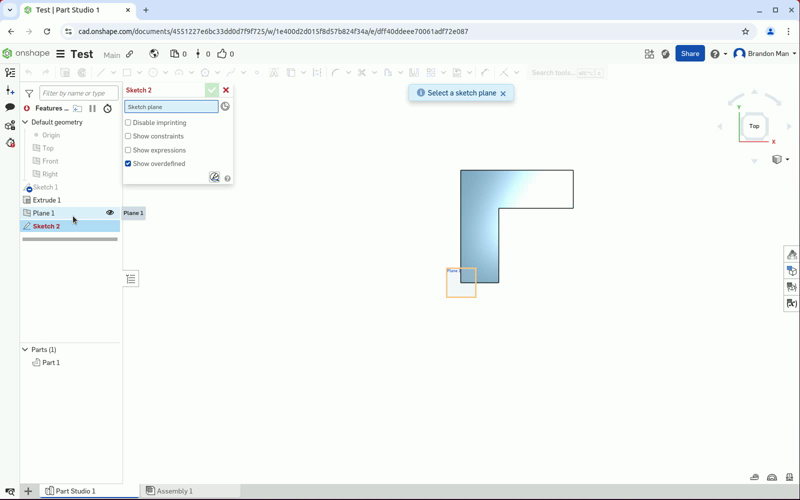
click(73, 215)
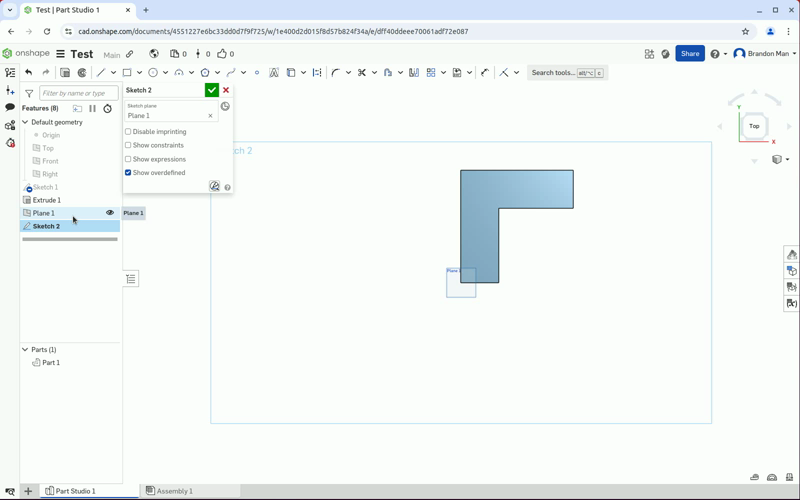
mouse_move(73, 352)
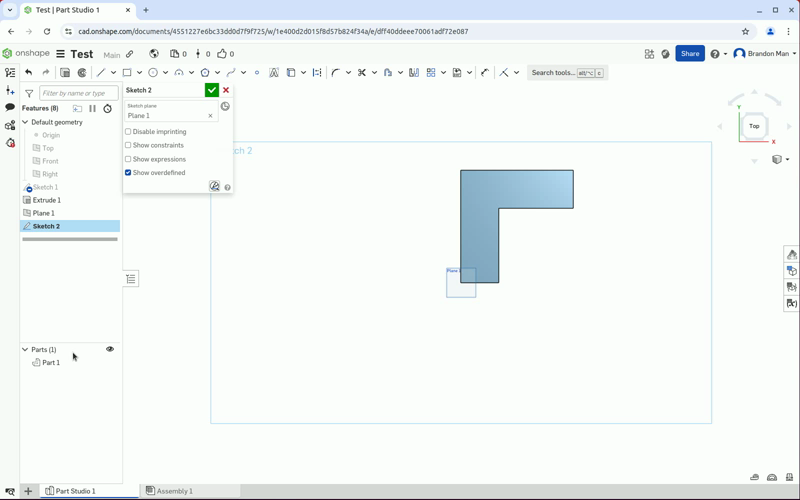
key(y)
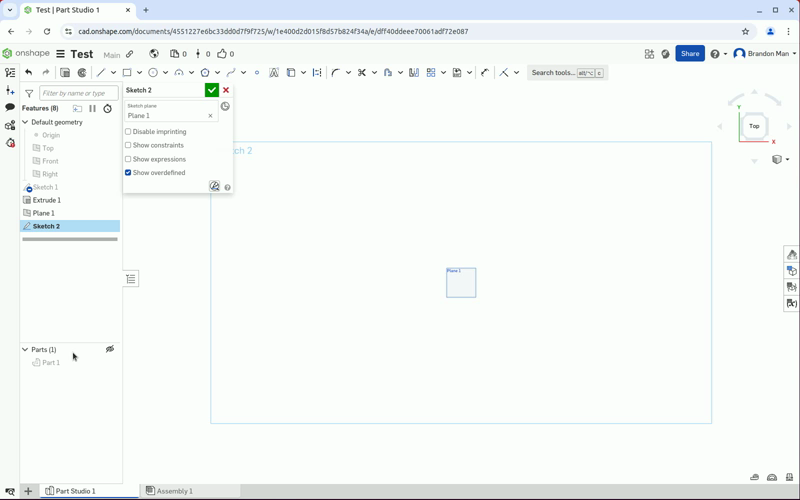
key(l)
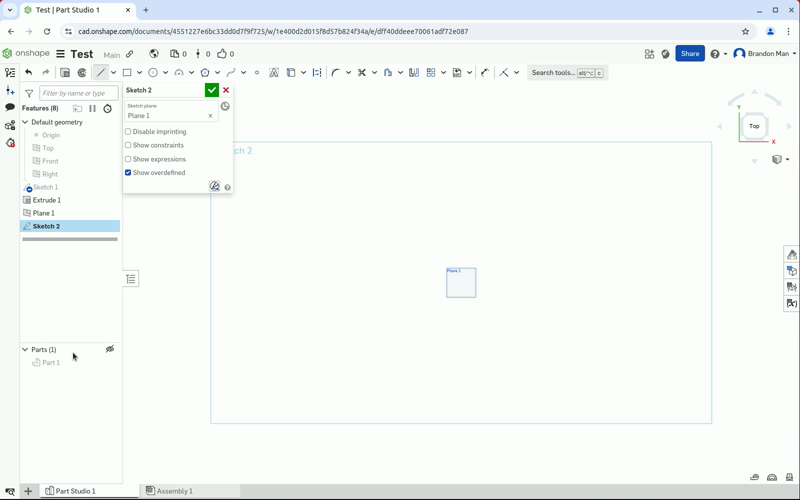
key_down(shift)
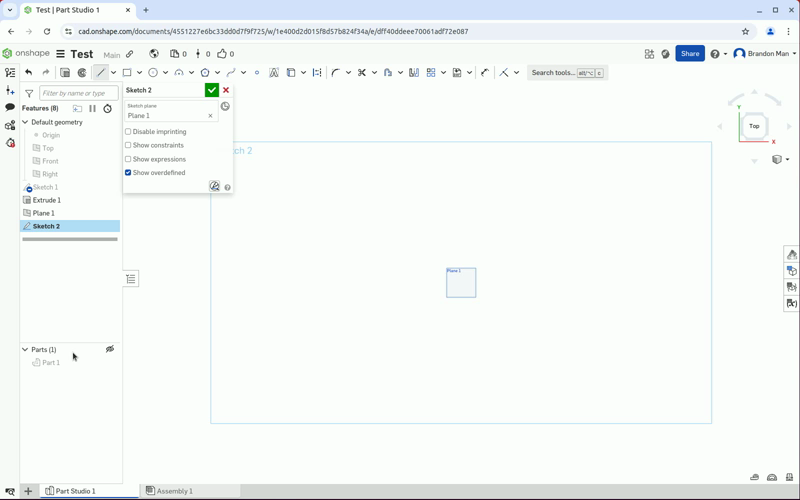
mouse_move(460, 282)
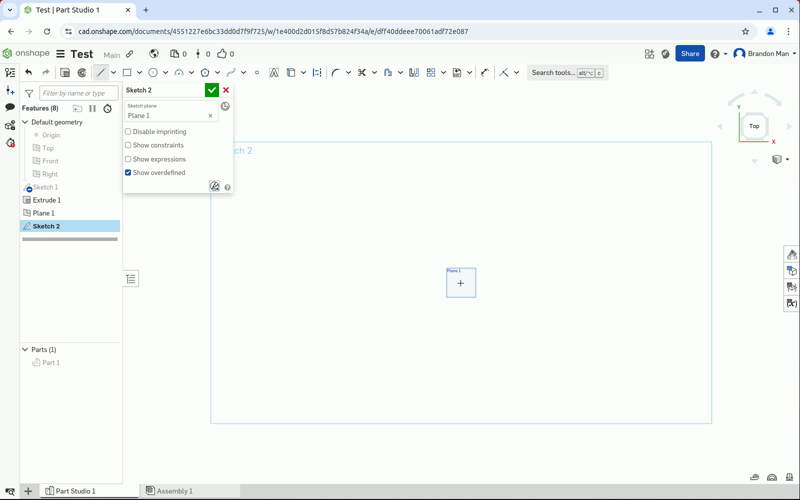
click(460, 282)
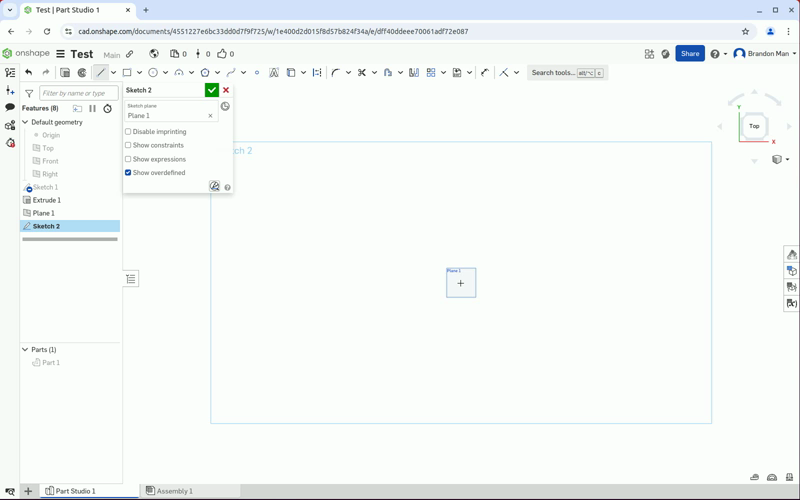
key_up(shift)
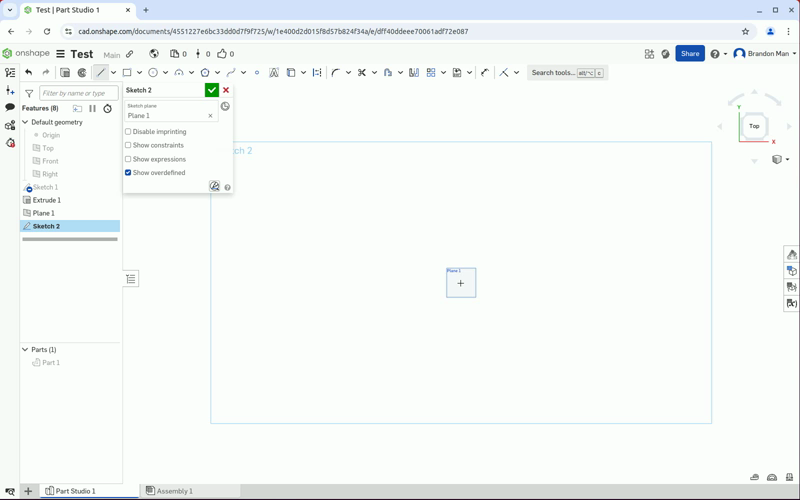
key_down(shift)
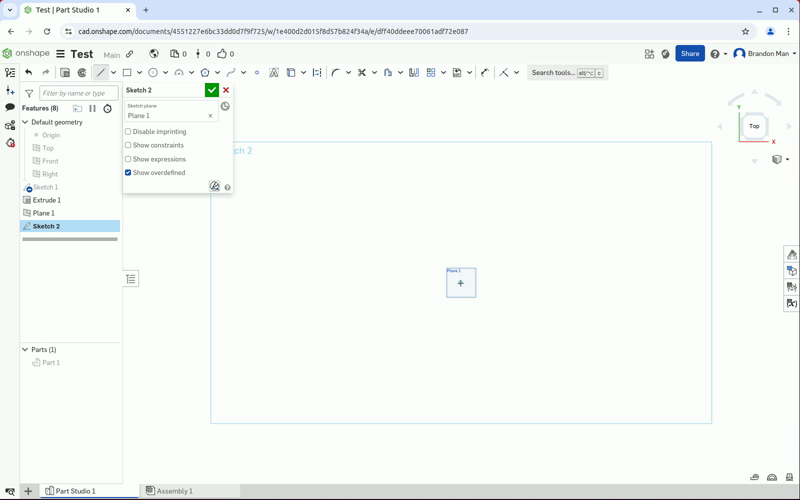
mouse_move(490, 282)
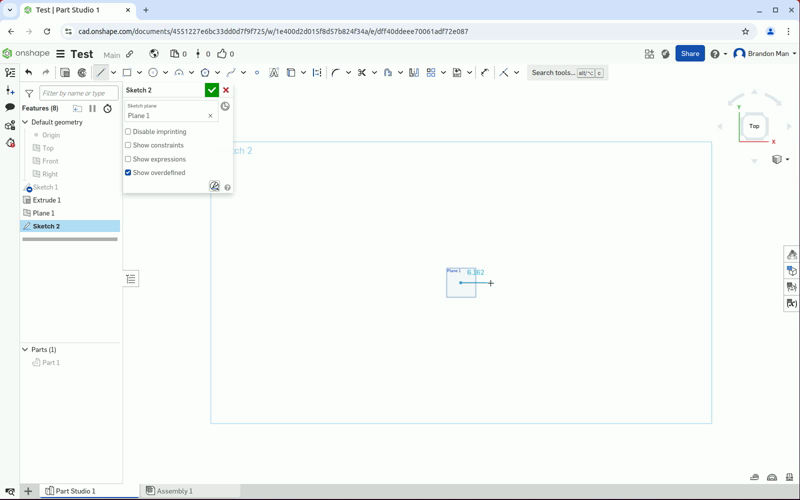
mouse_move(499, 282)
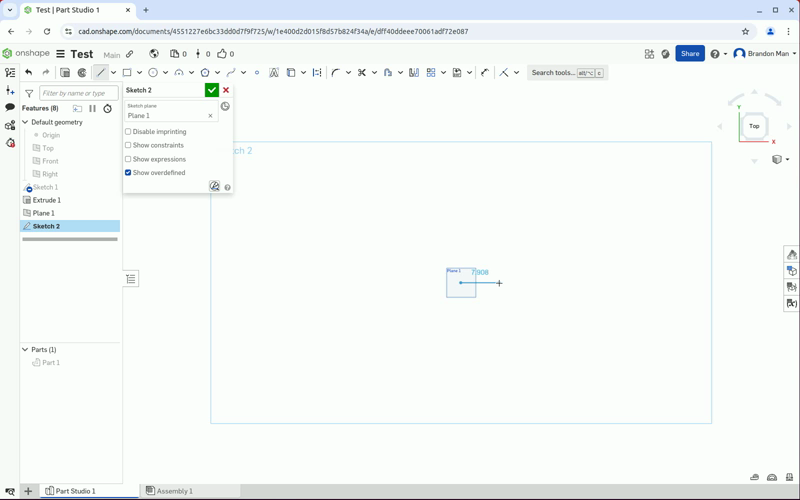
click(499, 282)
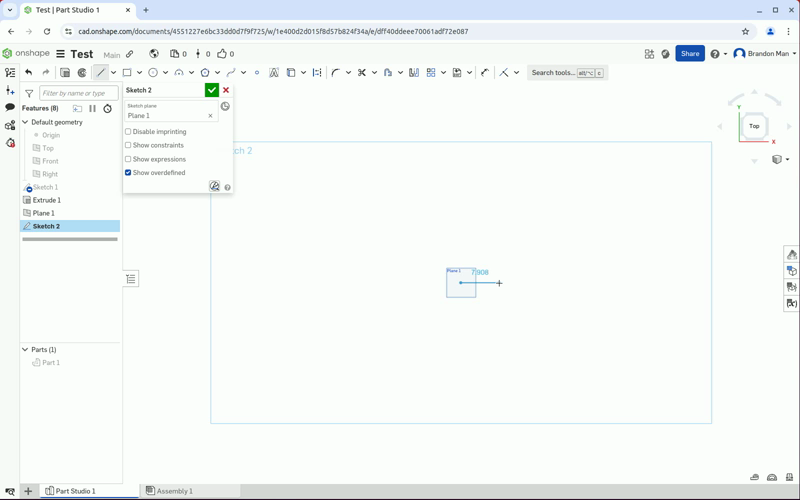
key_up(shift)
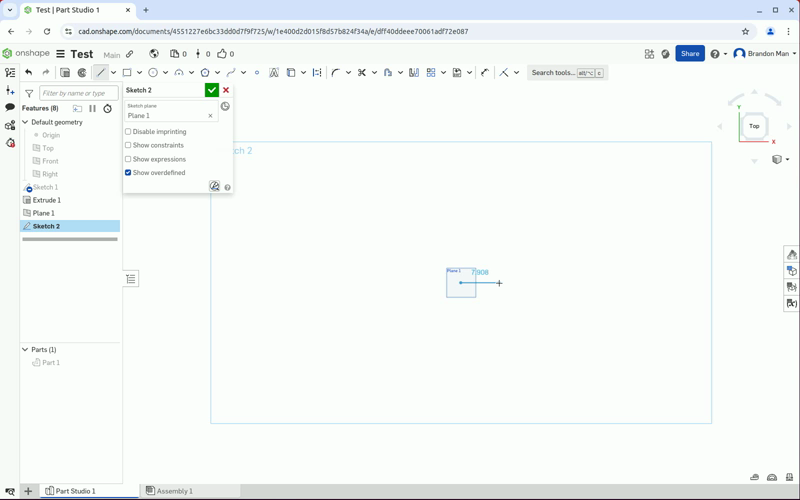
key_down(shift)
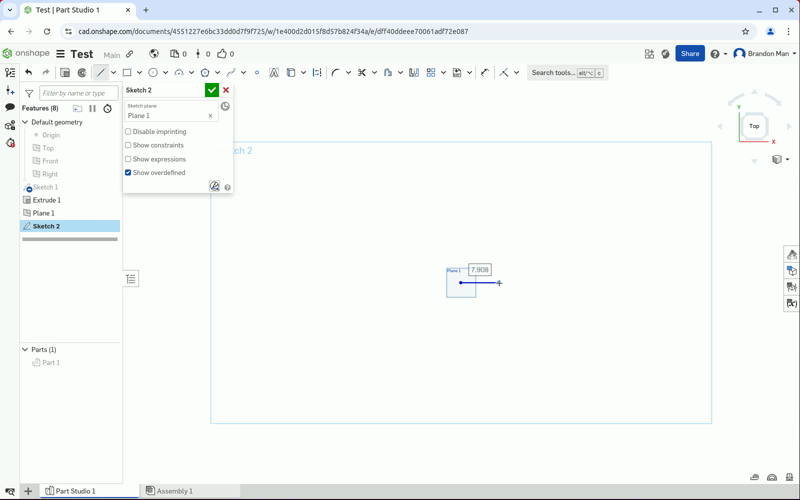
mouse_move(529, 282)
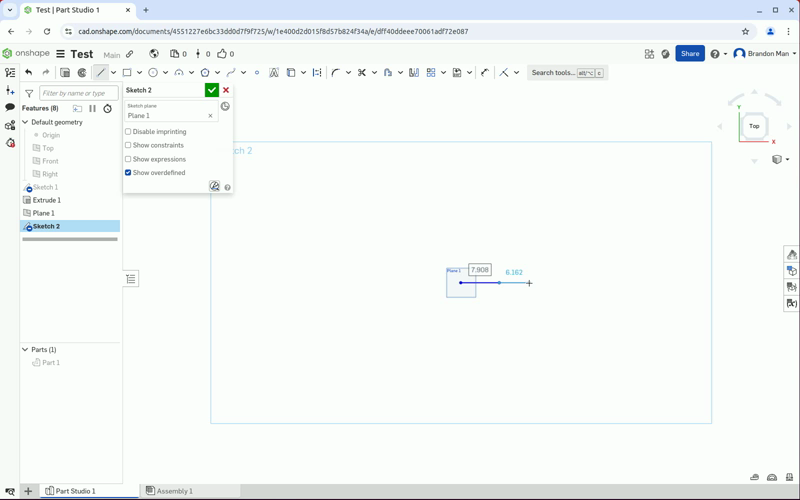
mouse_move(499, 244)
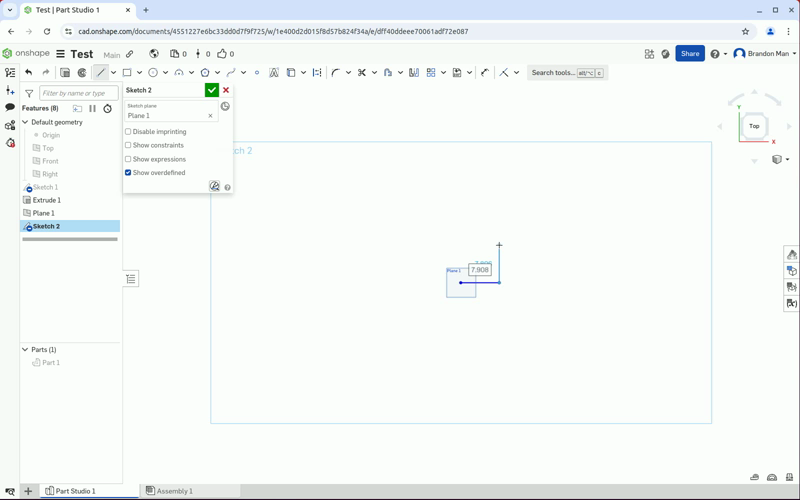
click(499, 244)
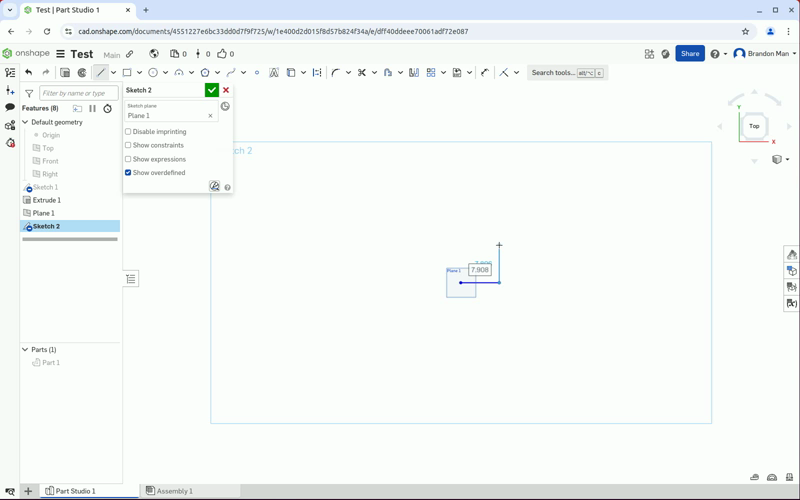
key_up(shift)
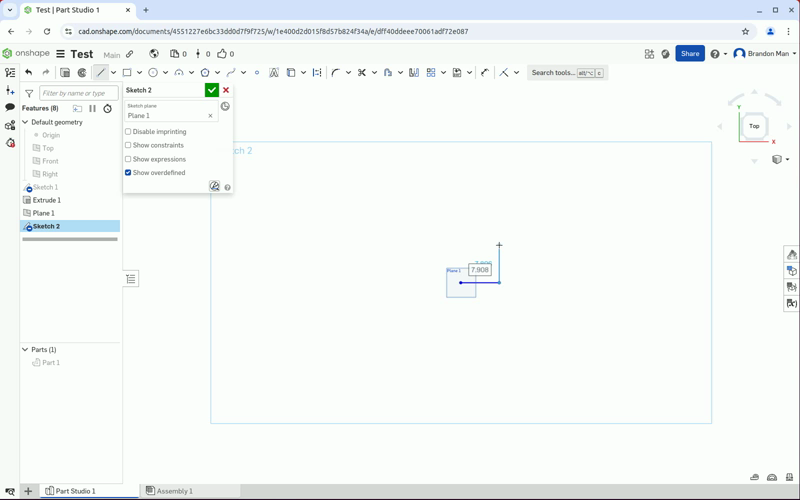
key_down(shift)
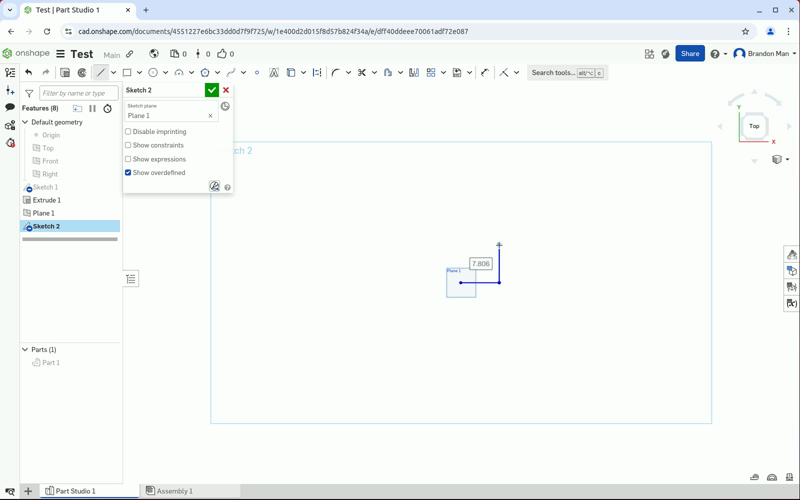
mouse_move(529, 244)
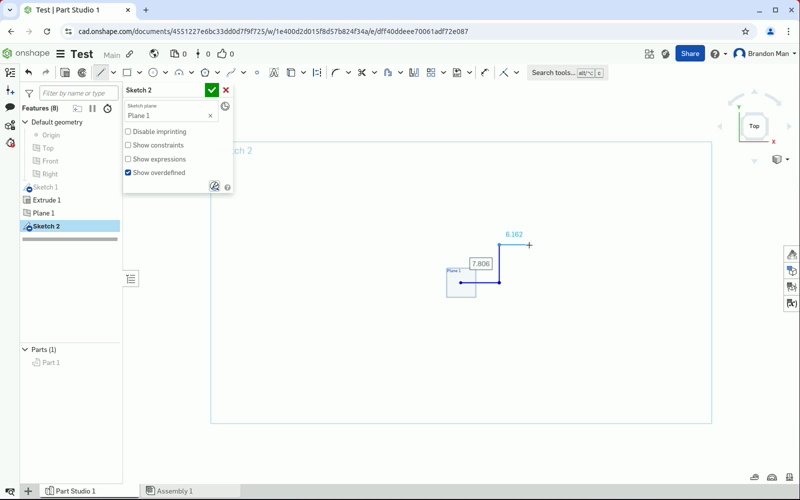
mouse_move(460, 244)
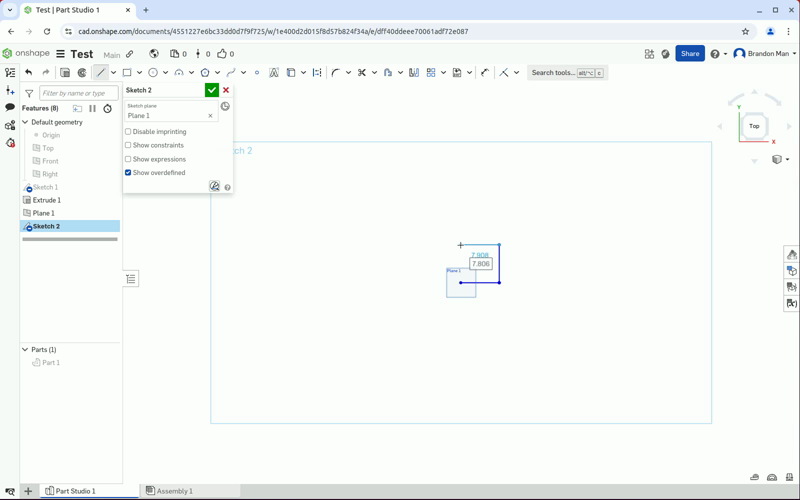
click(460, 244)
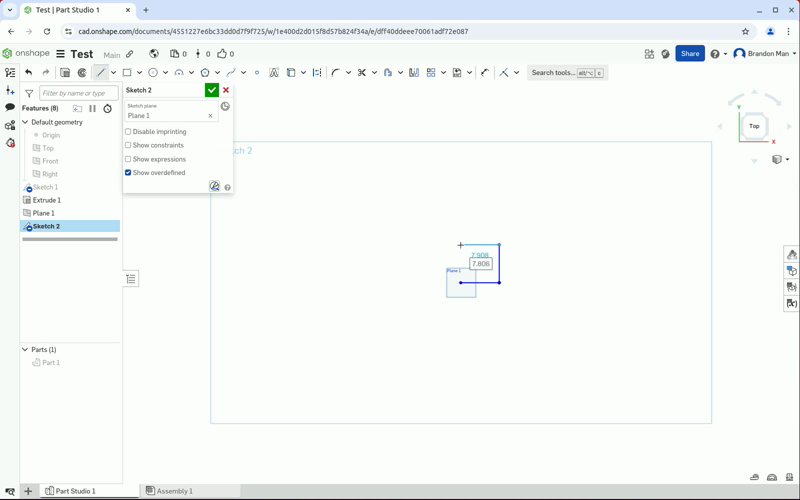
key_up(shift)
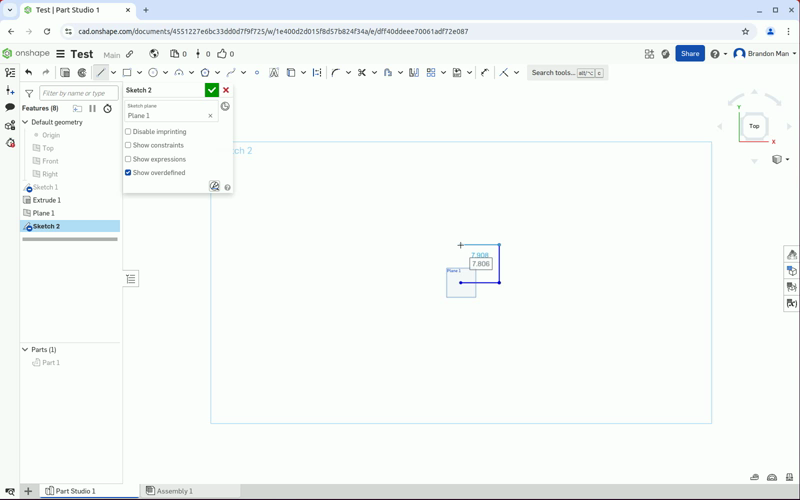
mouse_move(490, 244)
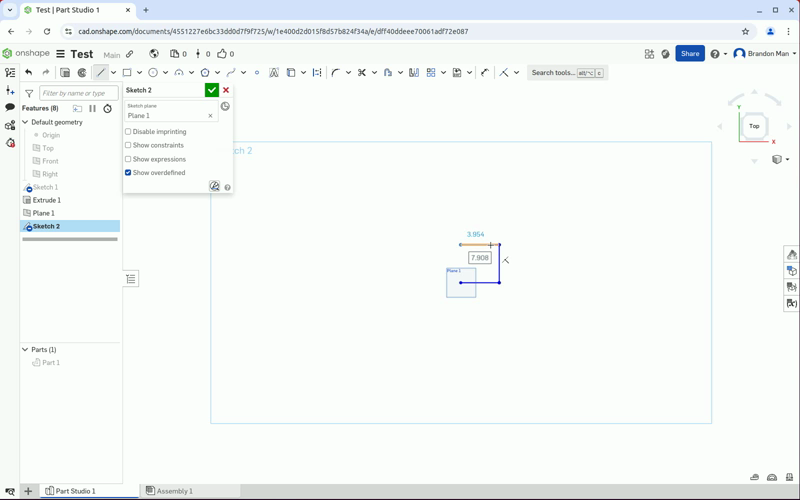
key_down(shift)
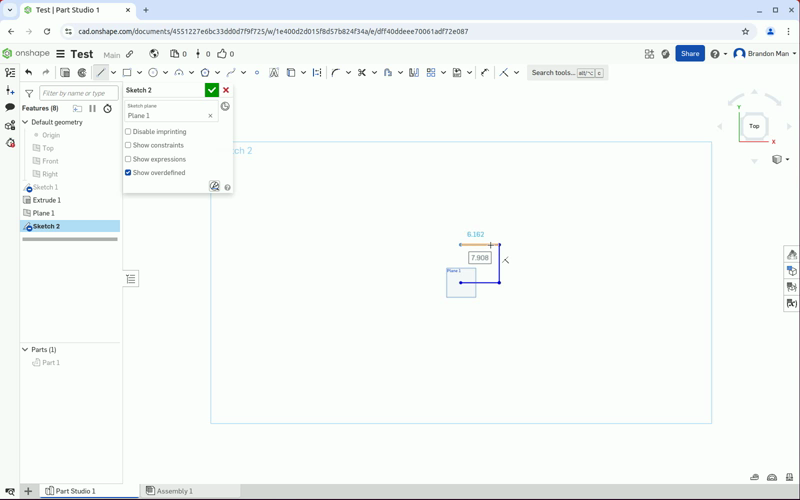
mouse_move(460, 282)
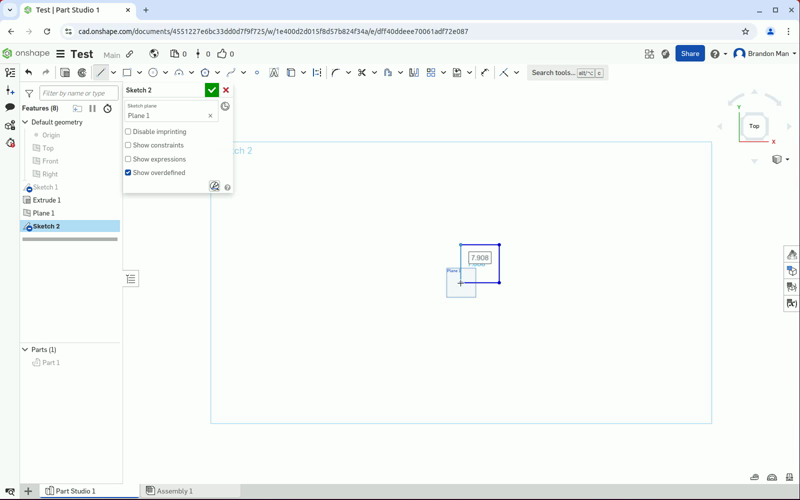
key_up(shift)
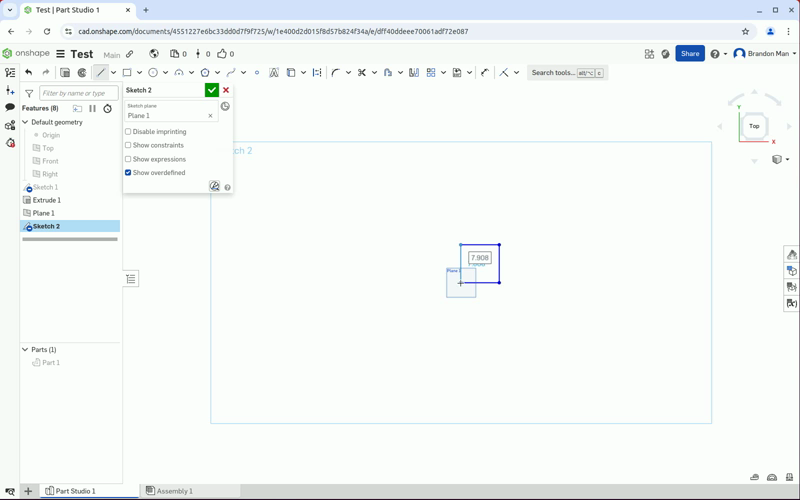
click(460, 282)
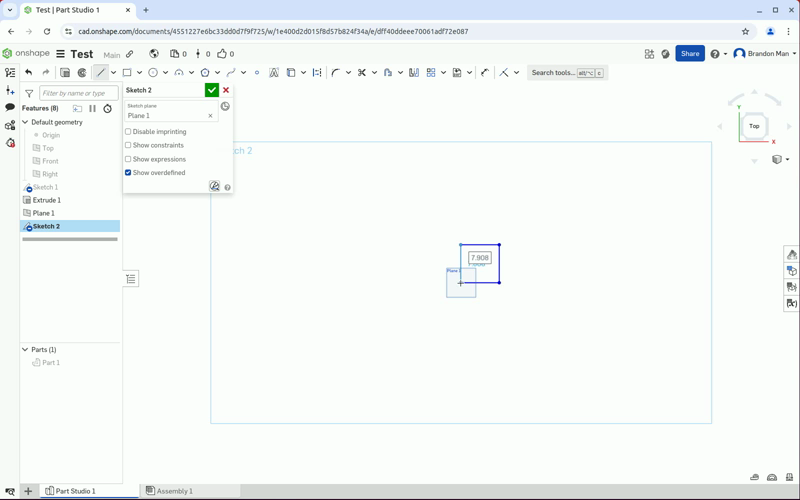
key(esc)
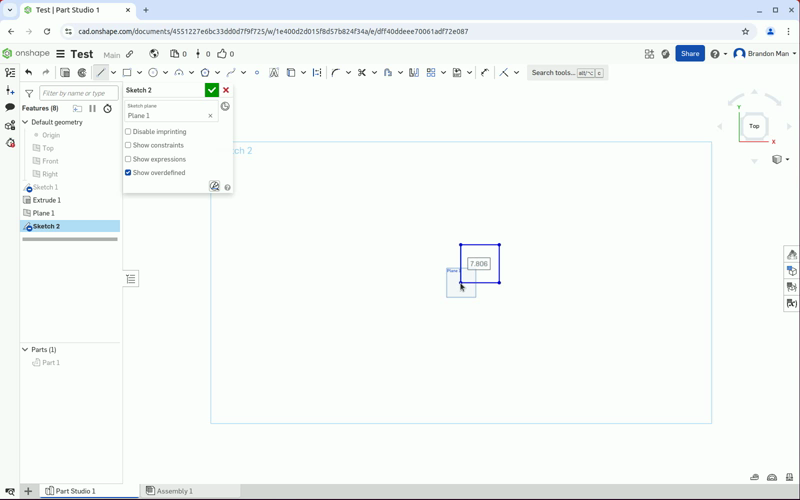
mouse_move(462, 248)
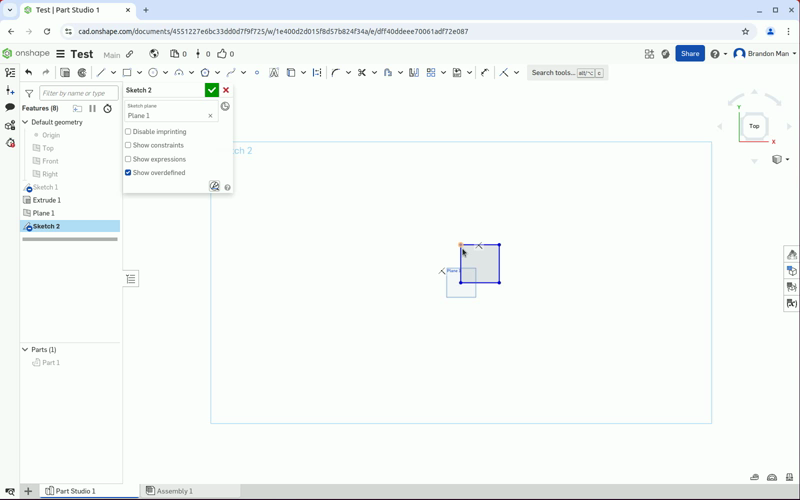
scroll(6)
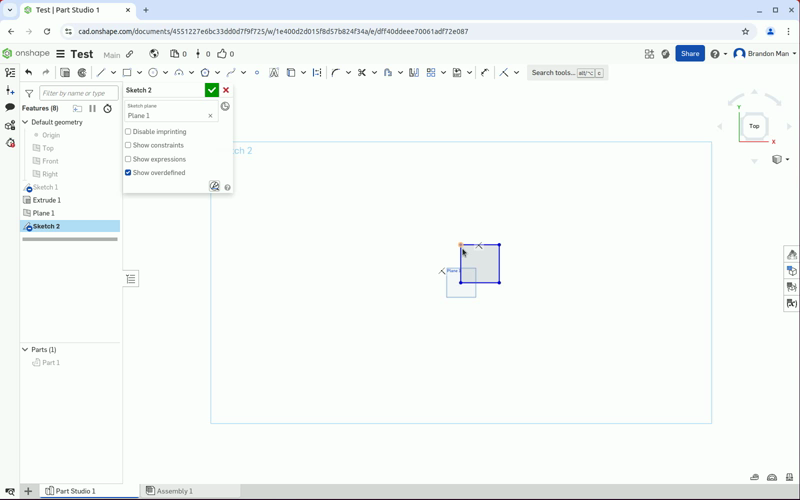
scroll(6)
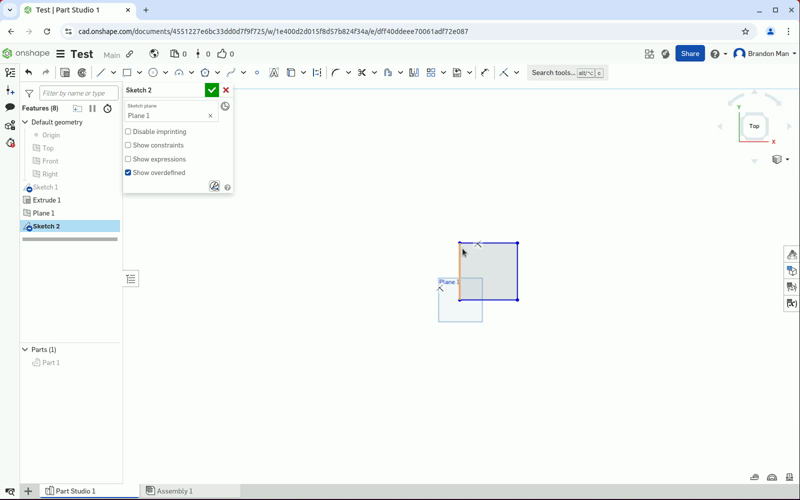
scroll(6)
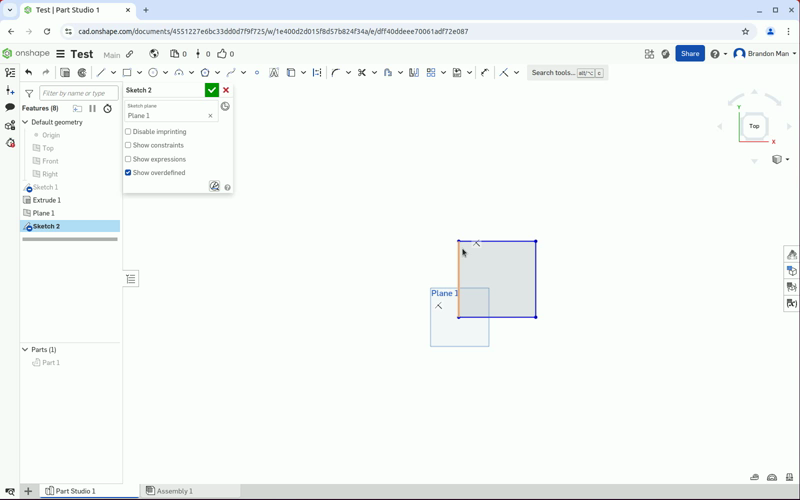
scroll(6)
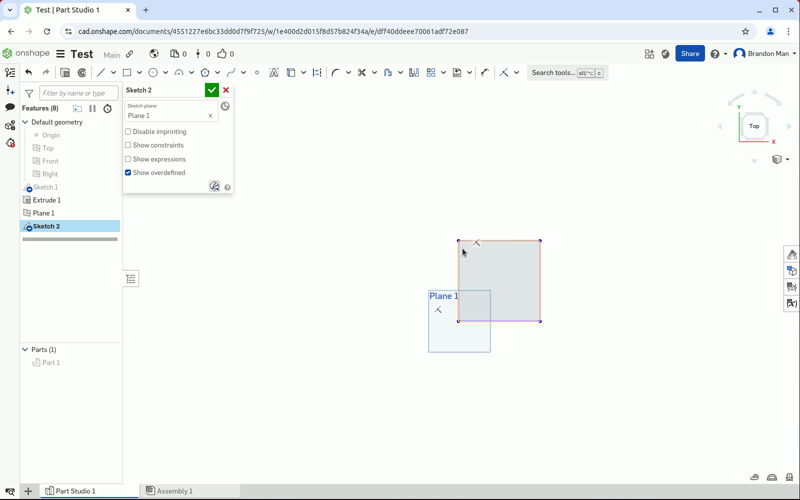
scroll(6)
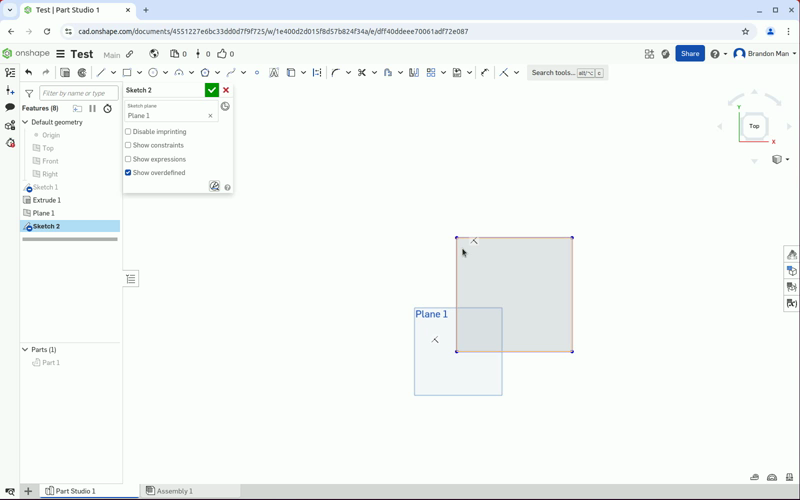
scroll(6)
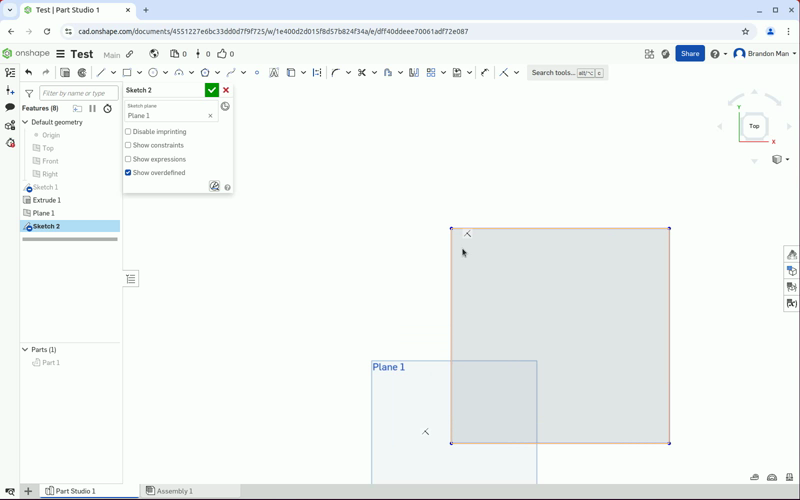
scroll(6)
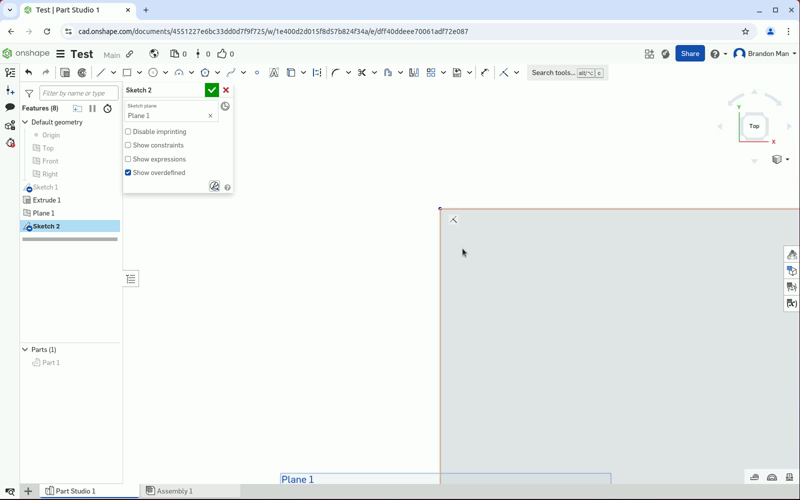
click(462, 248)
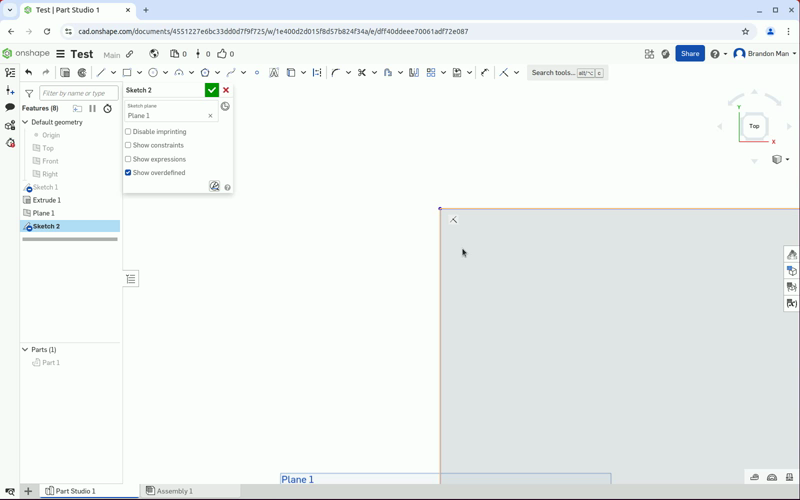
scroll(-6)
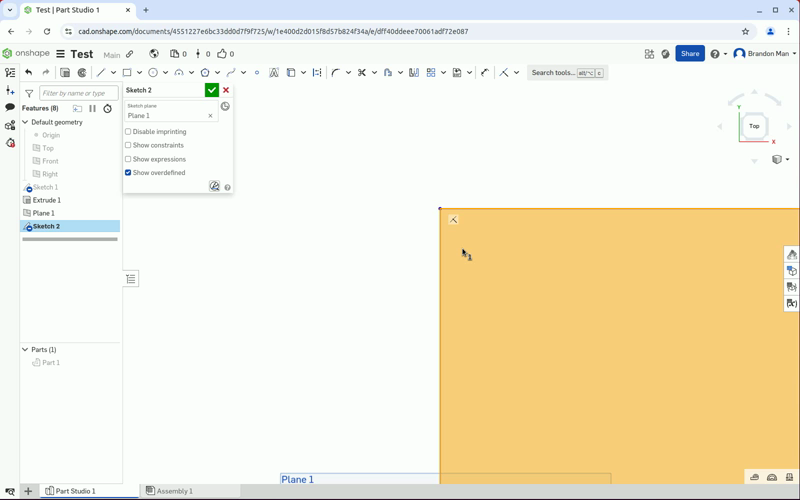
scroll(-6)
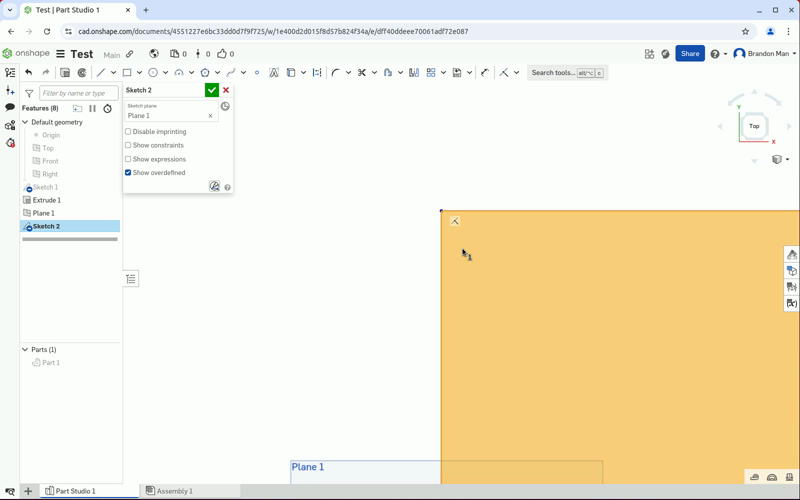
scroll(-6)
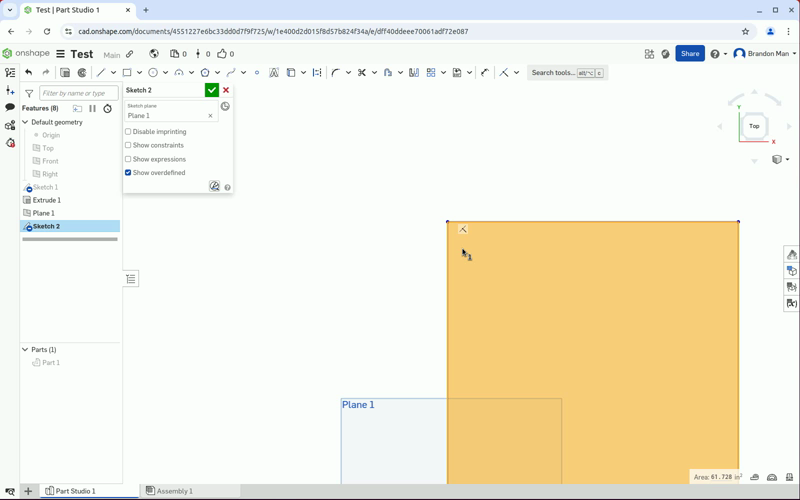
scroll(-6)
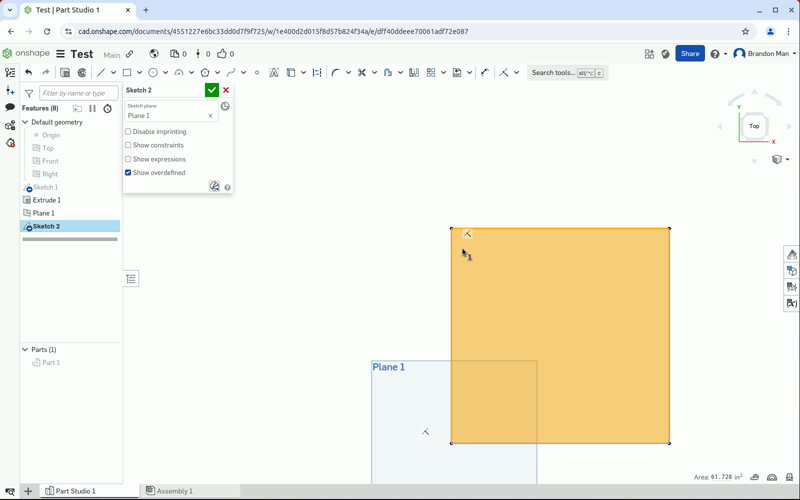
scroll(-6)
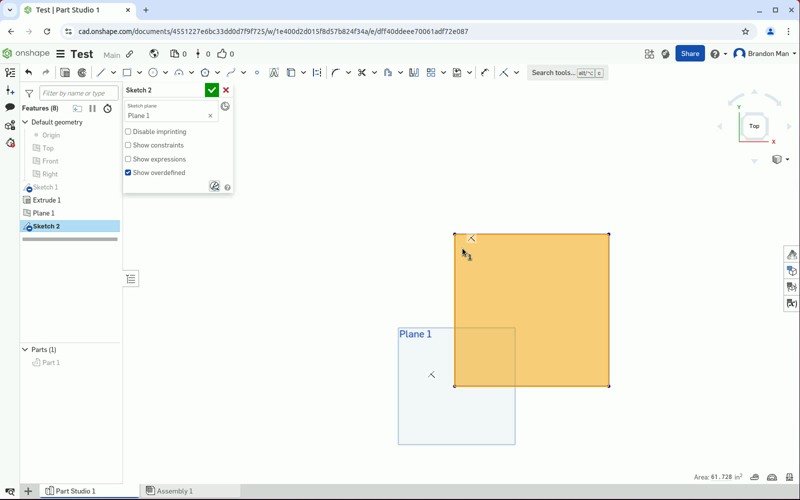
scroll(-6)
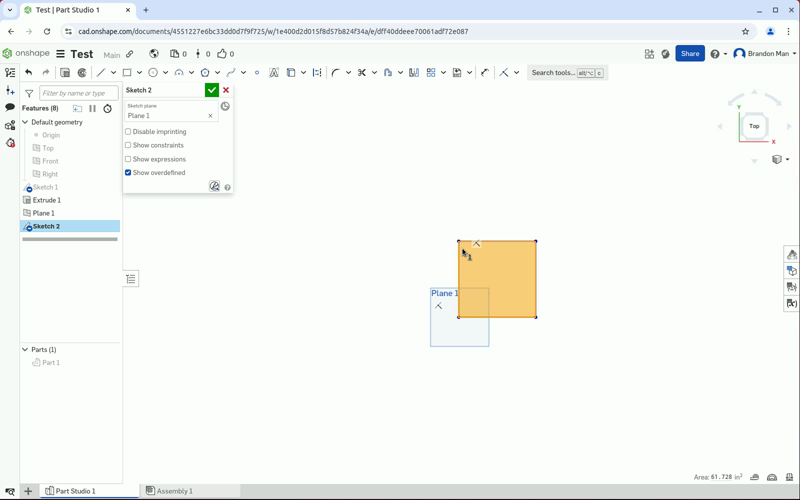
scroll(-6)
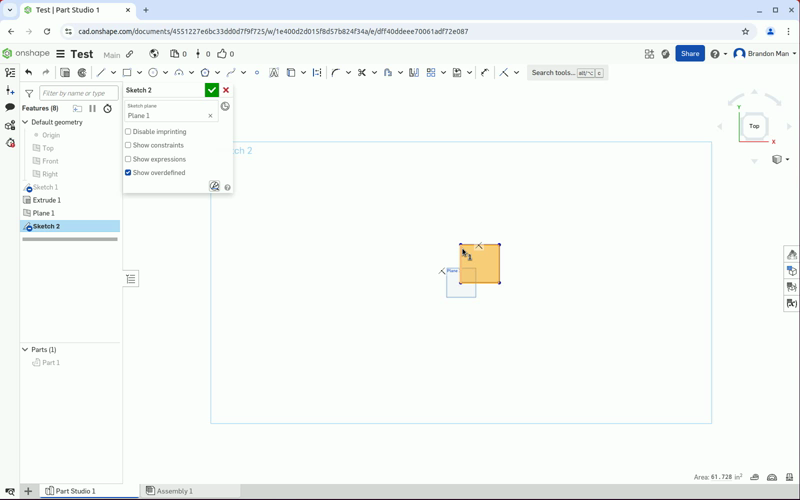
mouse_move(73, 352)
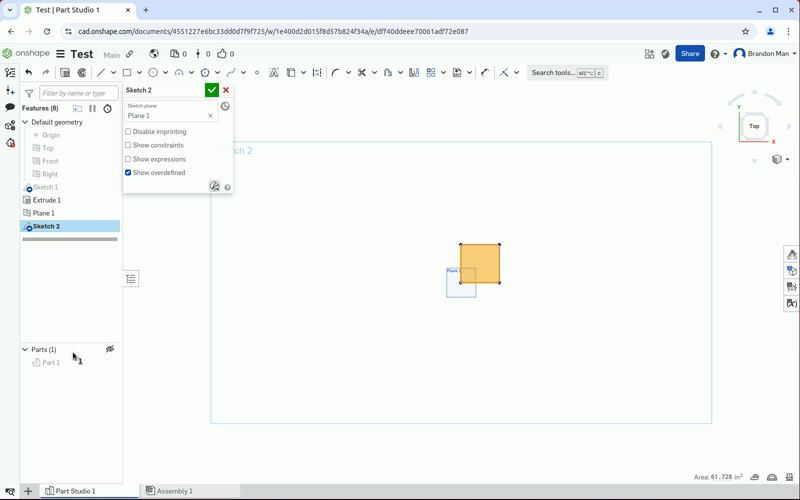
key(shift+y)
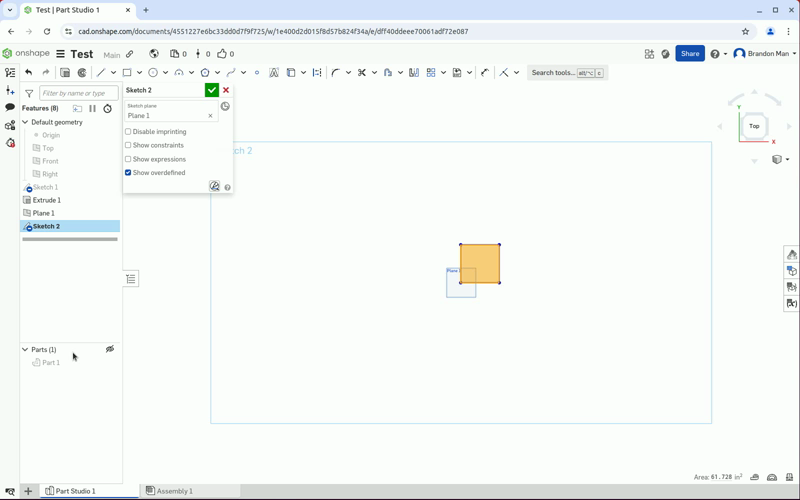
key(shift+e)
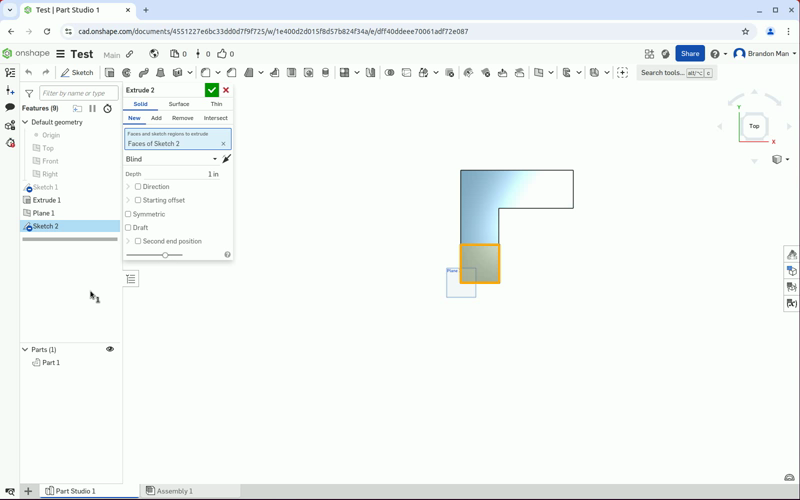
mouse_move(143, 106)
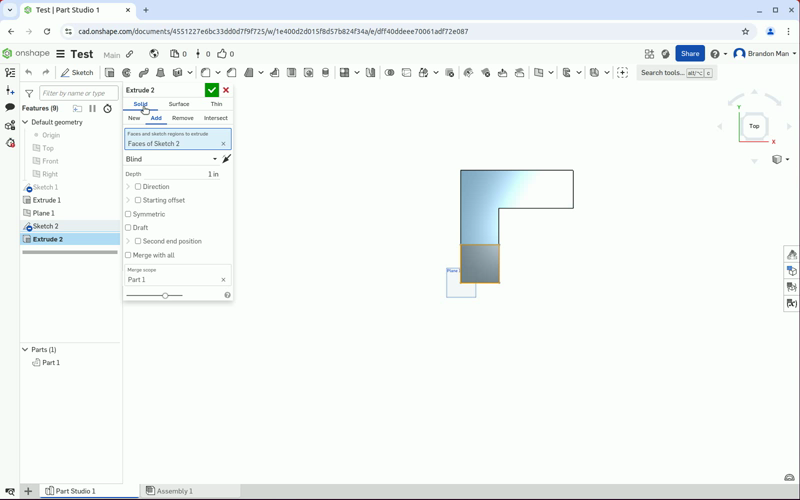
click(143, 106)
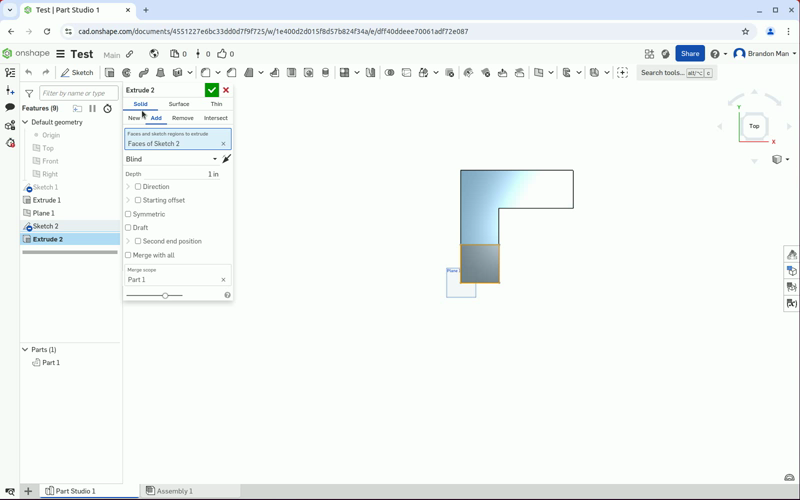
mouse_move(137, 120)
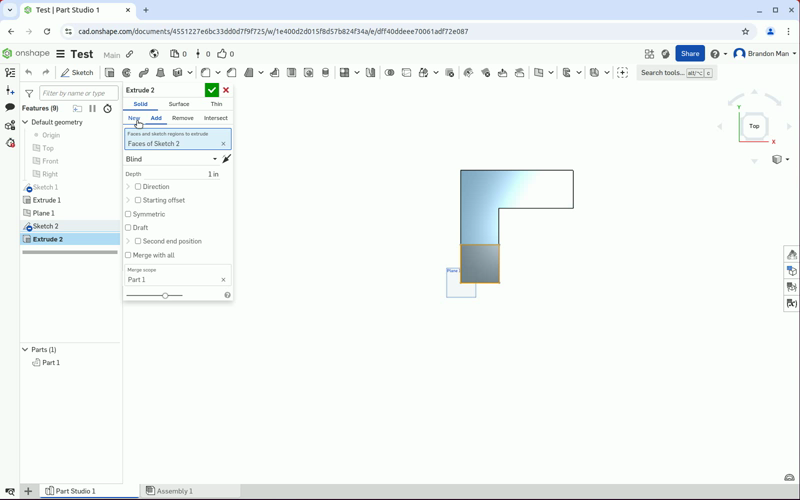
click(137, 120)
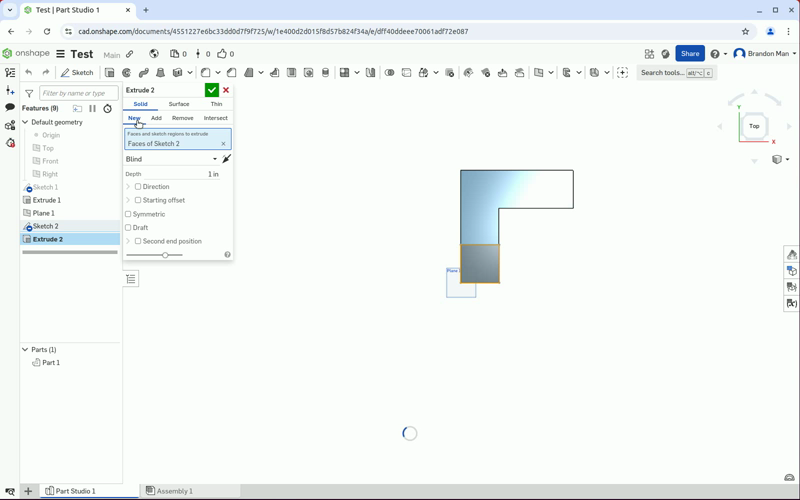
key(tab, 4)
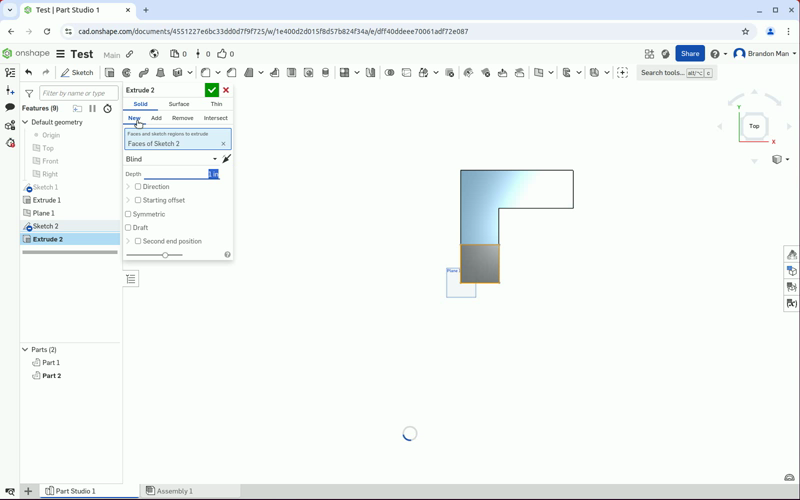
text(7.703)
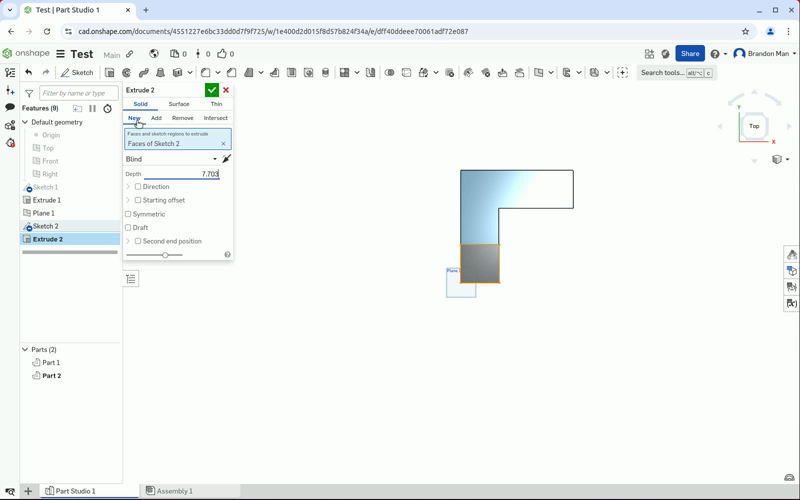
key(enter)
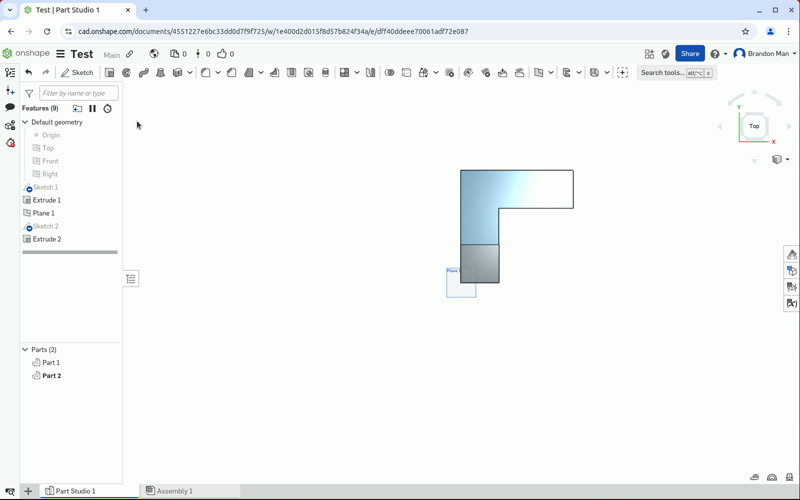
key(shift+h)
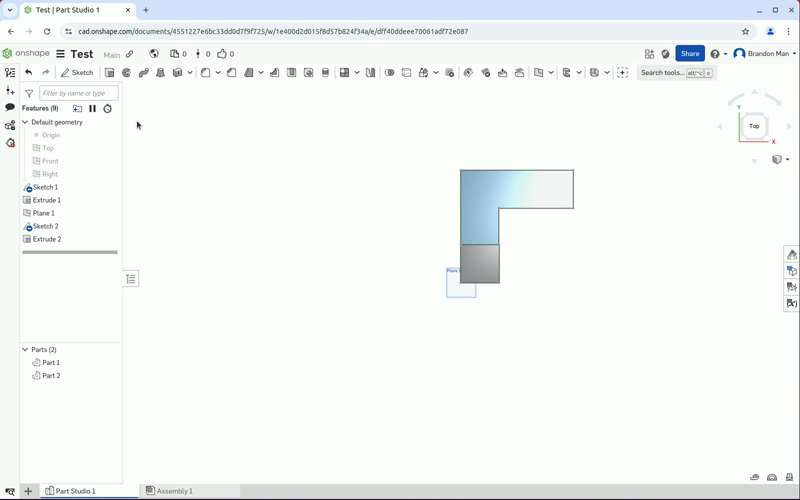
key(shift+h)
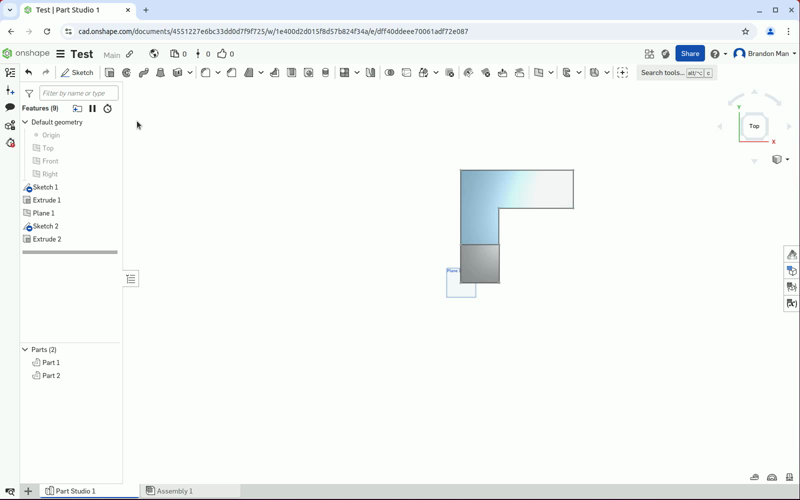
key(shift+7)
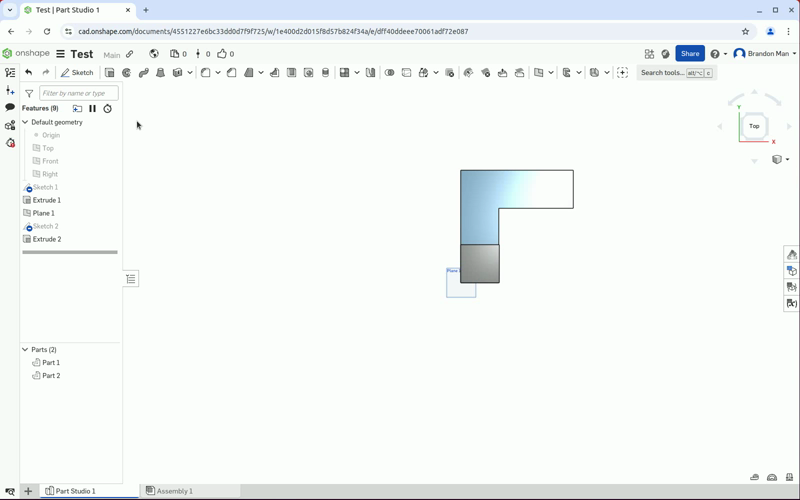
key(up, 3)
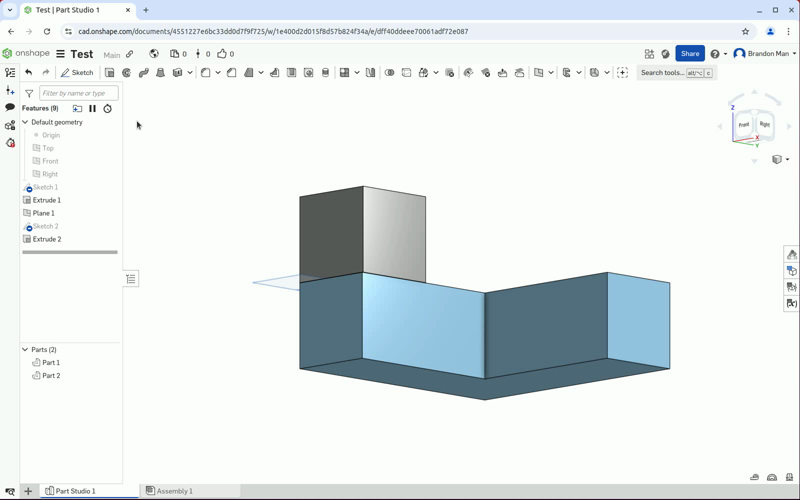
key(left, 3)
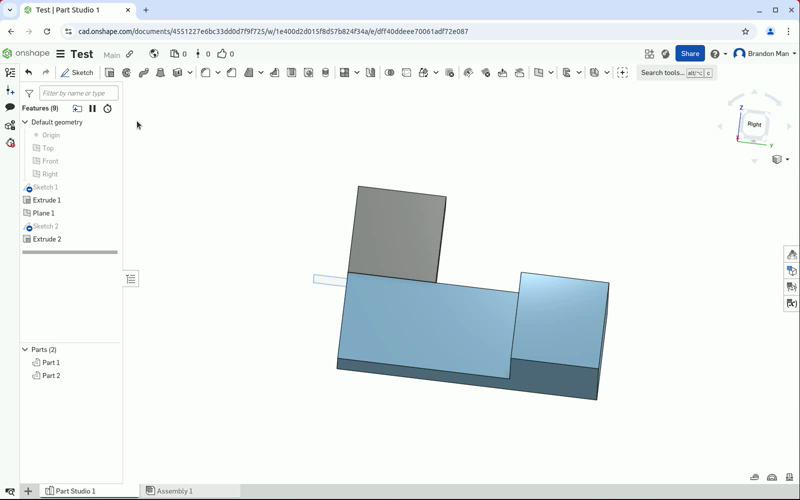
key(right, 3)
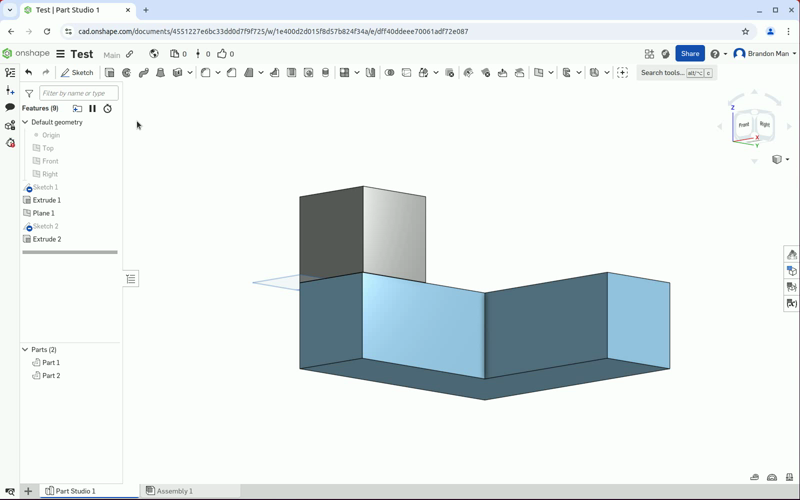
key(down, 3)
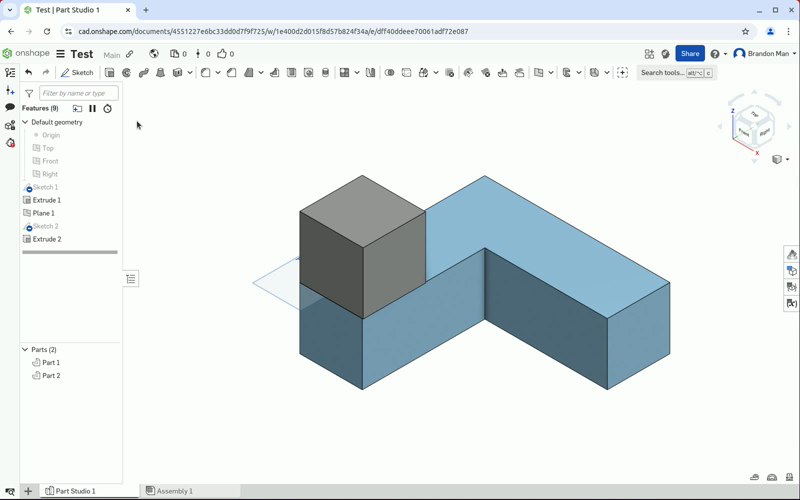
mouse_move(73, 189)
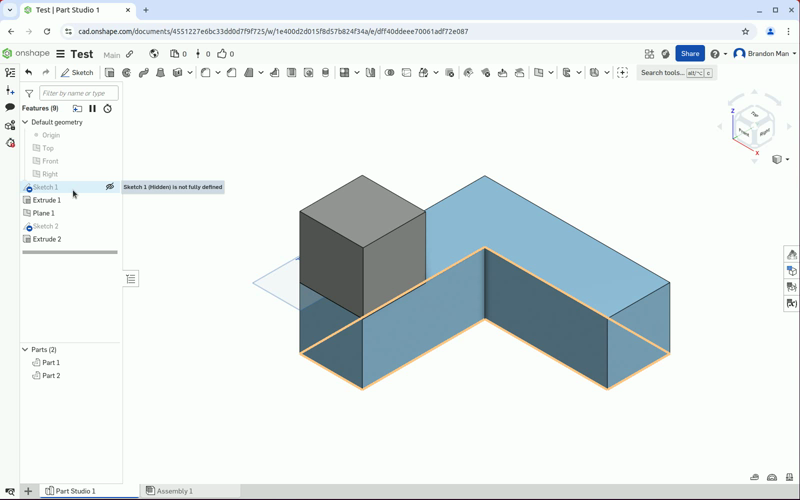
click(73, 189)